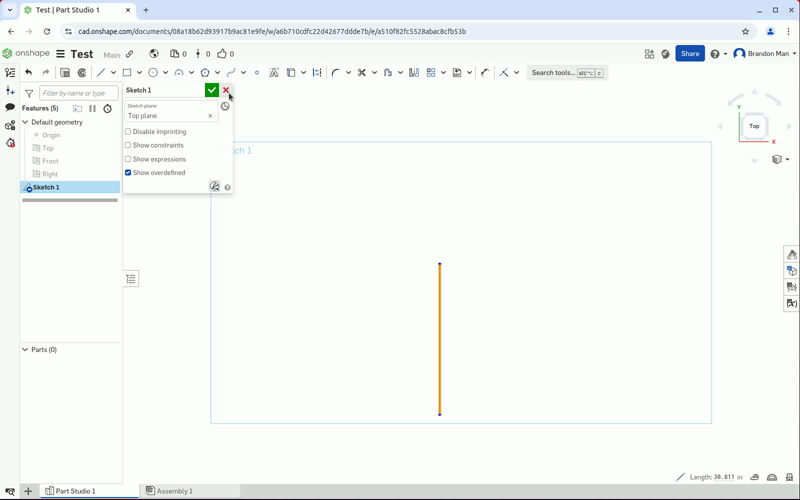
key(shift+h)
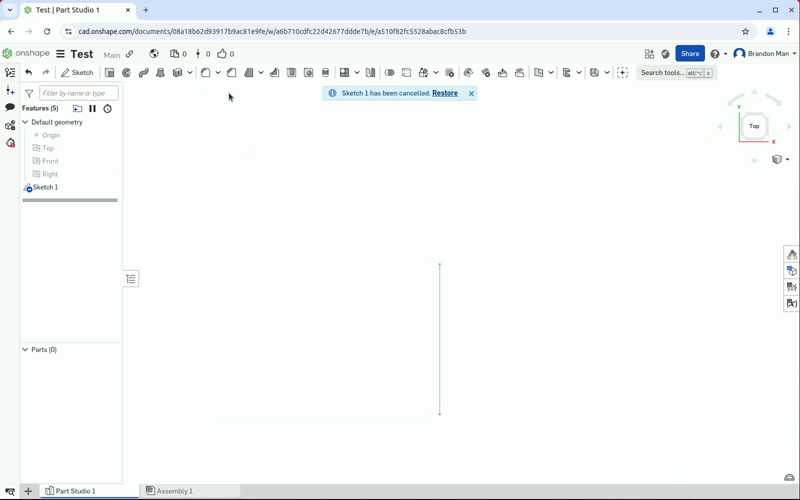
mouse_move(73, 352)
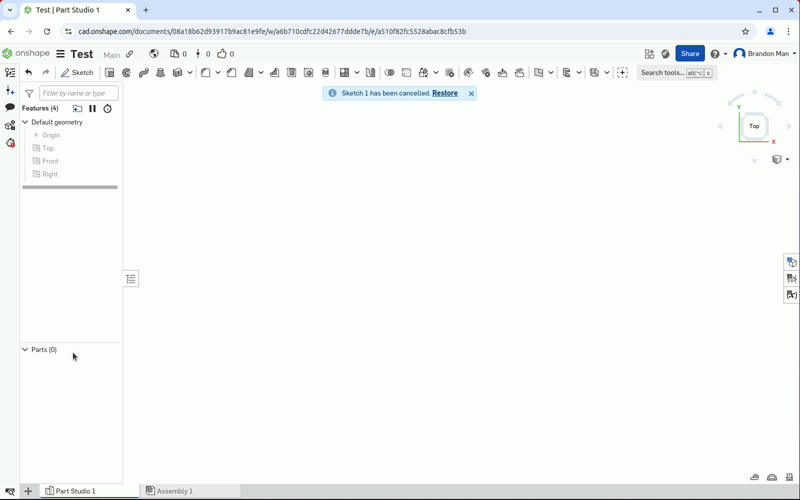
key(y)
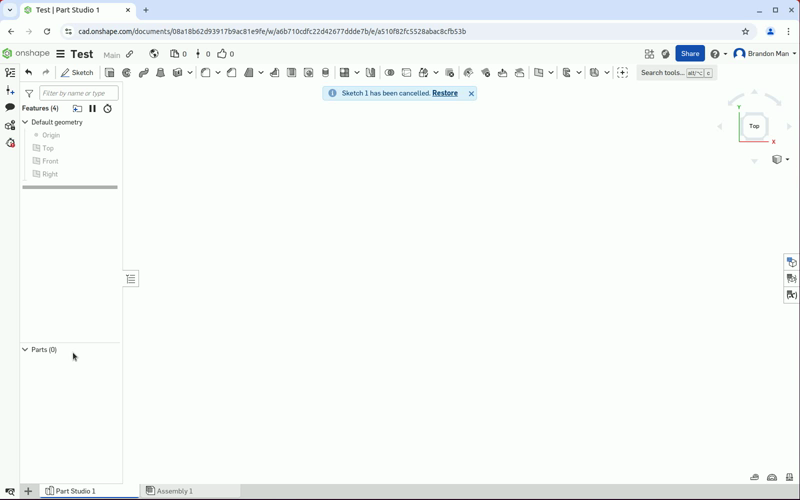
key(shift+p)
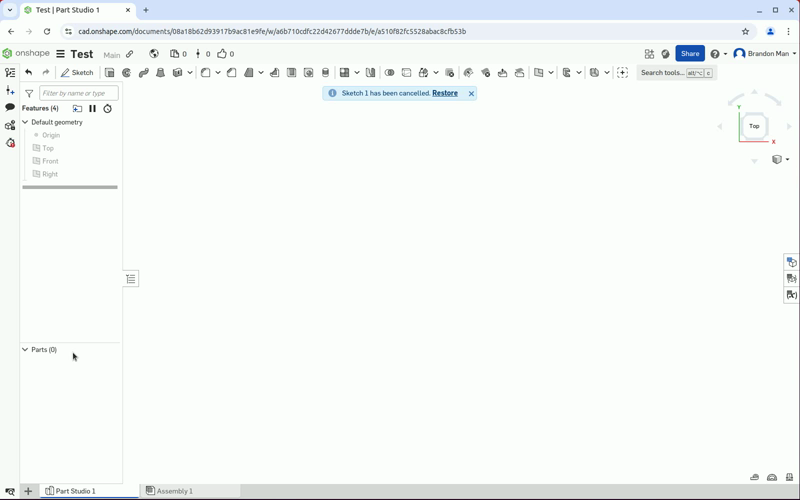
key(space)
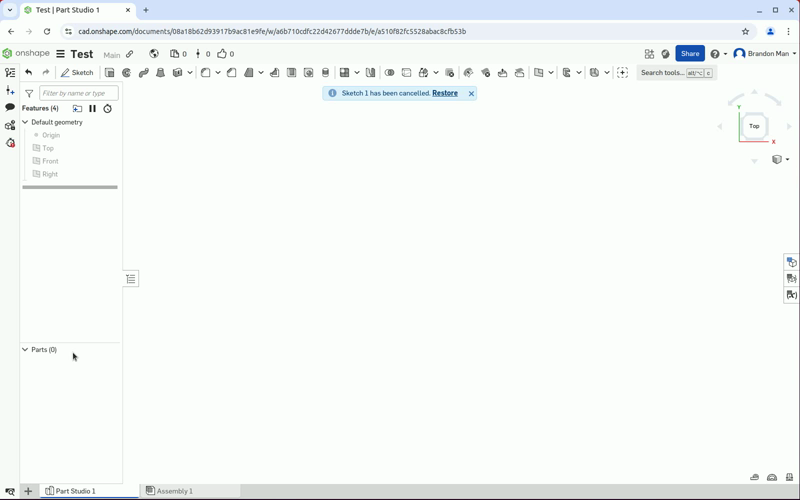
key_down(shift)
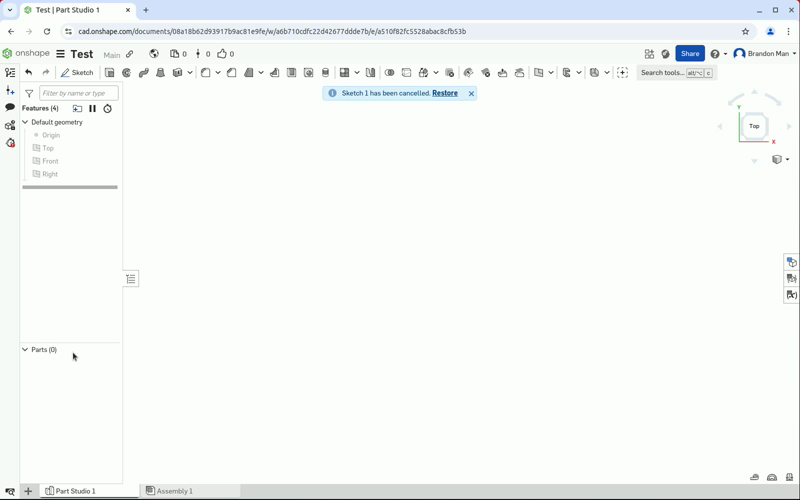
key(up)
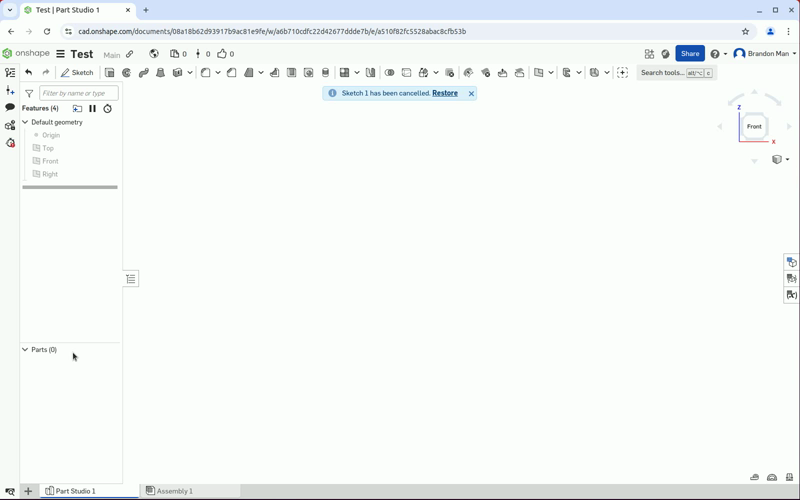
key_up(shift)
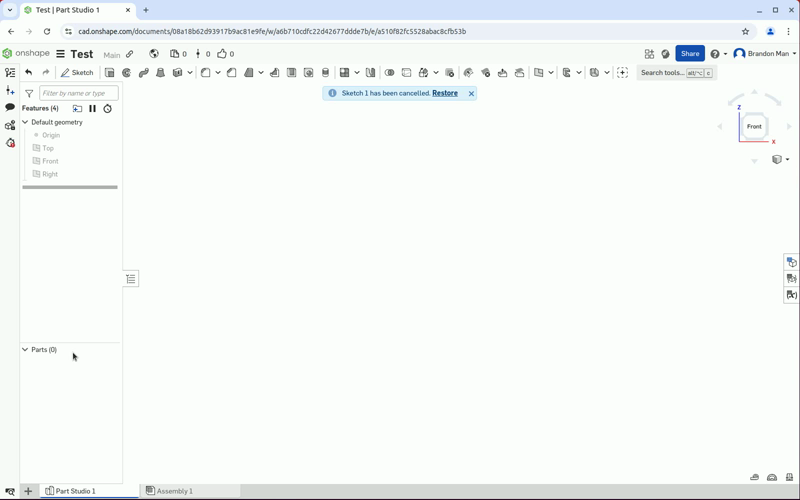
key(space)
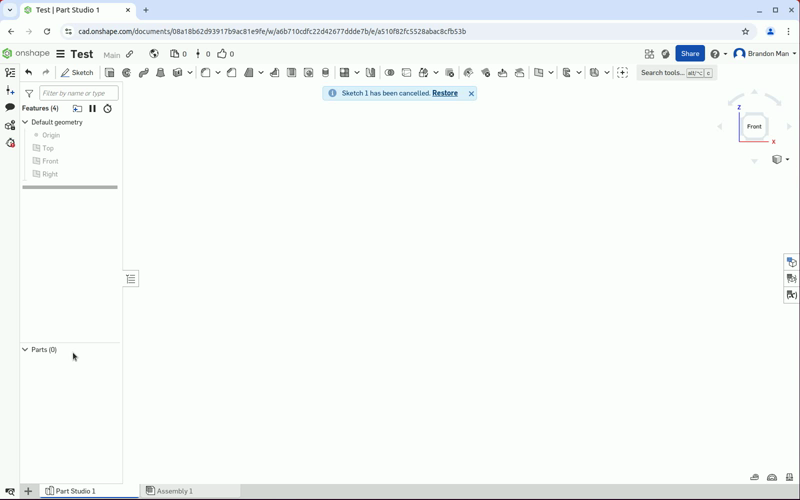
key_down(shift)
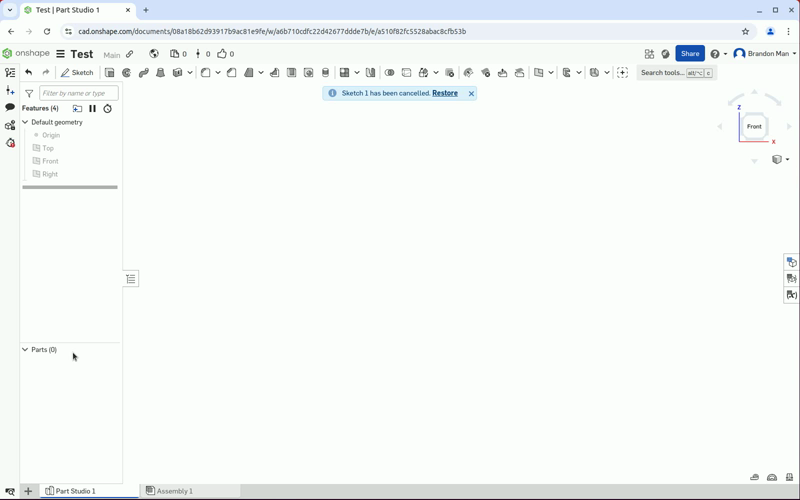
key(left)
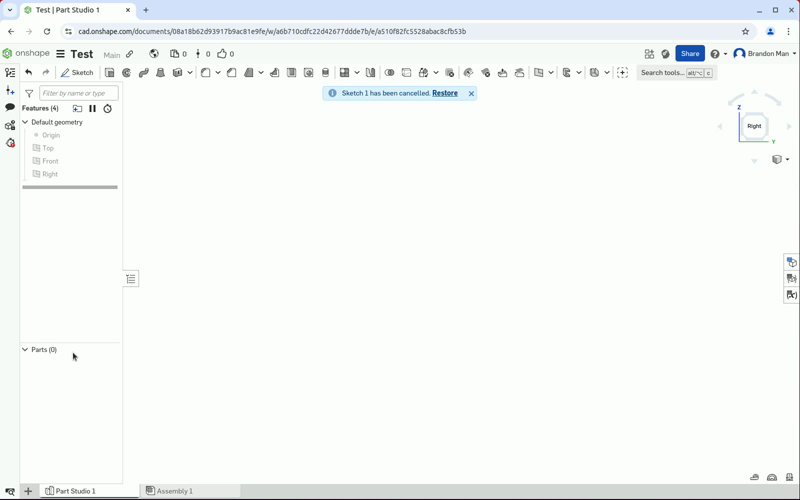
key_up(shift)
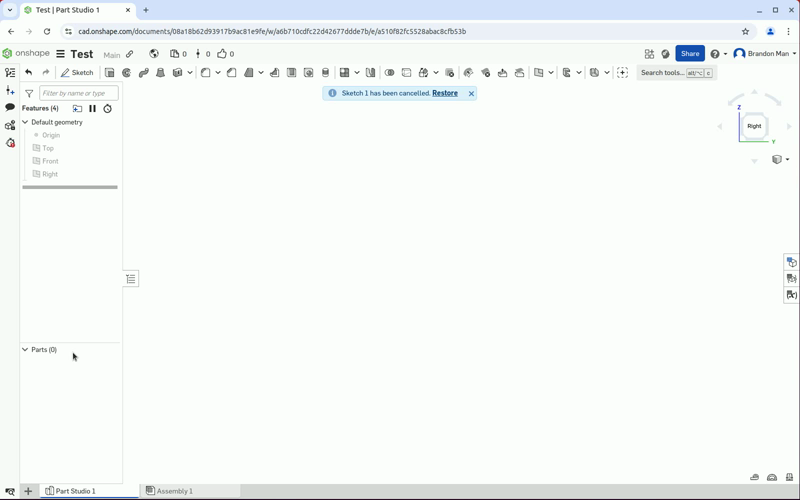
mouse_move(73, 352)
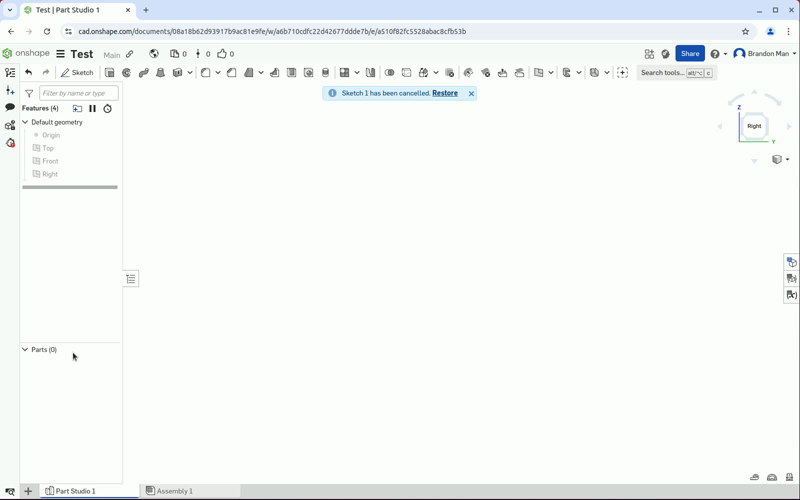
key(shift+y)
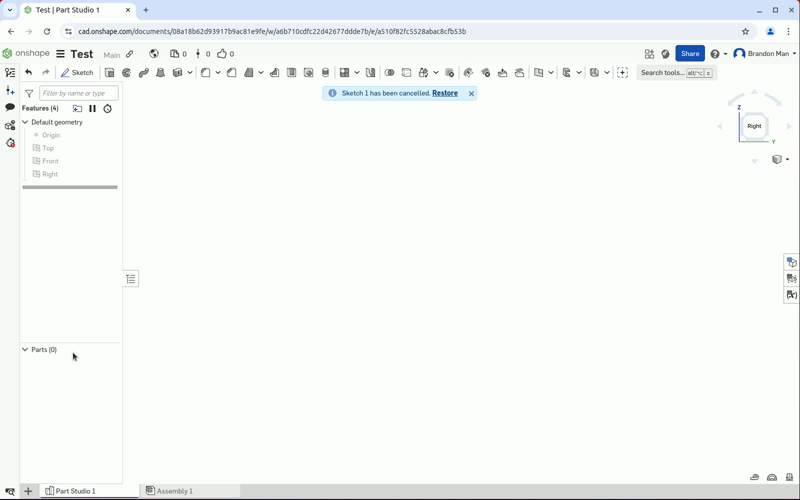
key(shift+s)
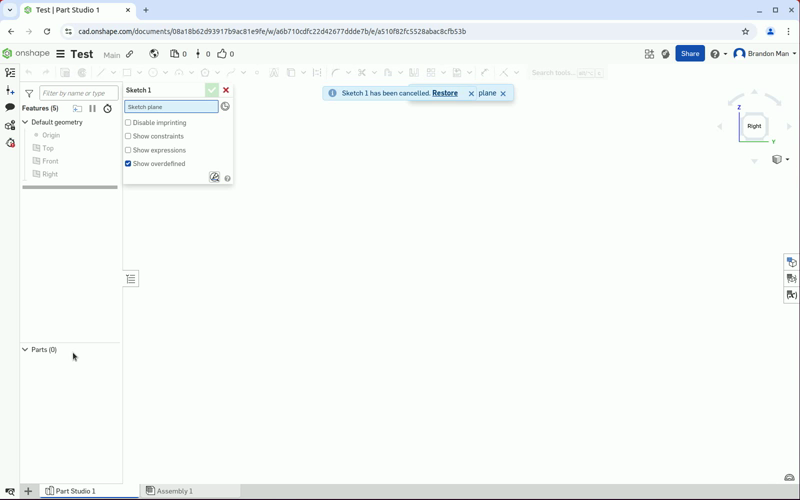
mouse_move(73, 176)
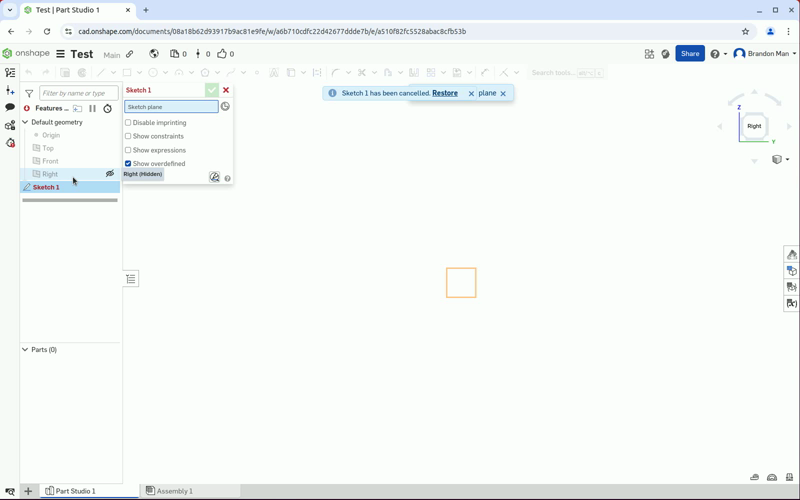
click(73, 176)
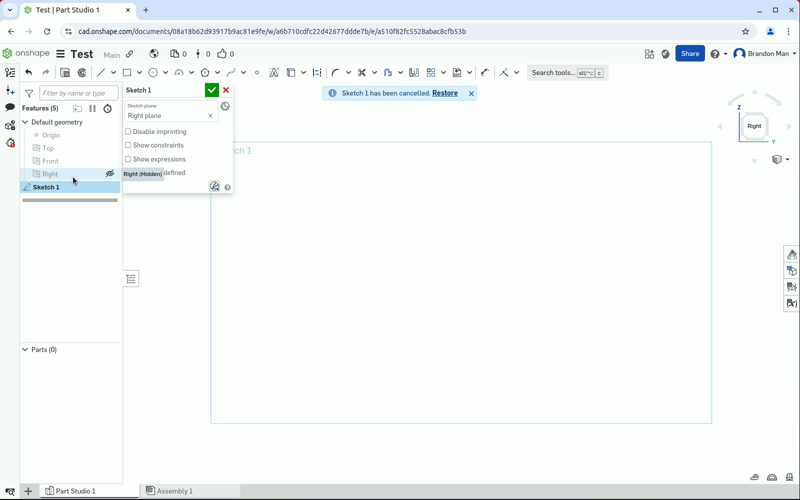
mouse_move(73, 352)
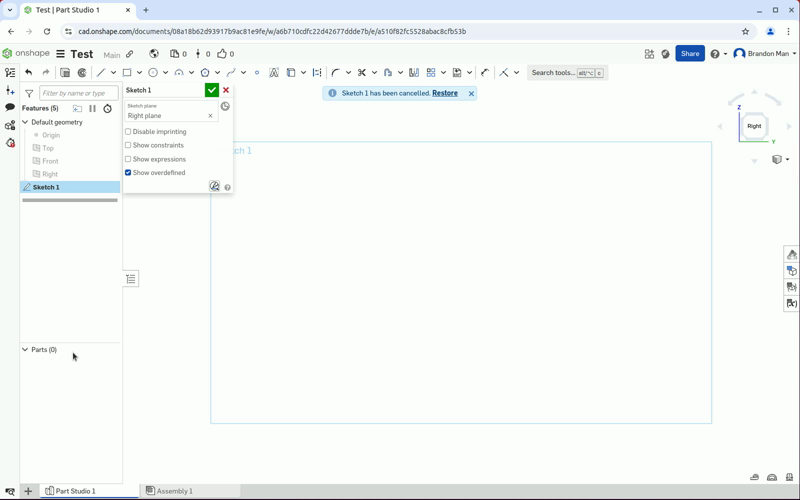
key(y)
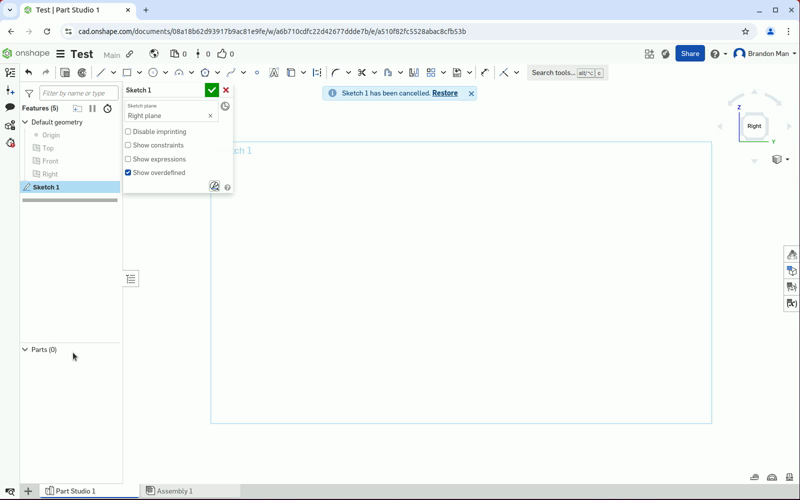
key(c)
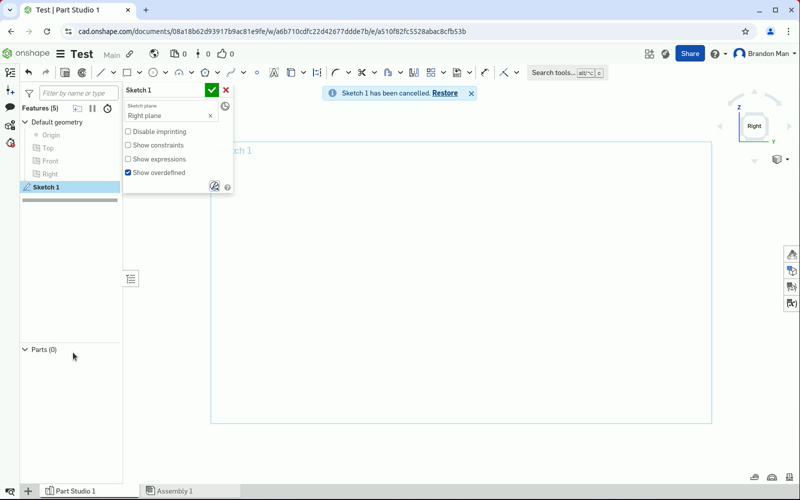
key_down(shift)
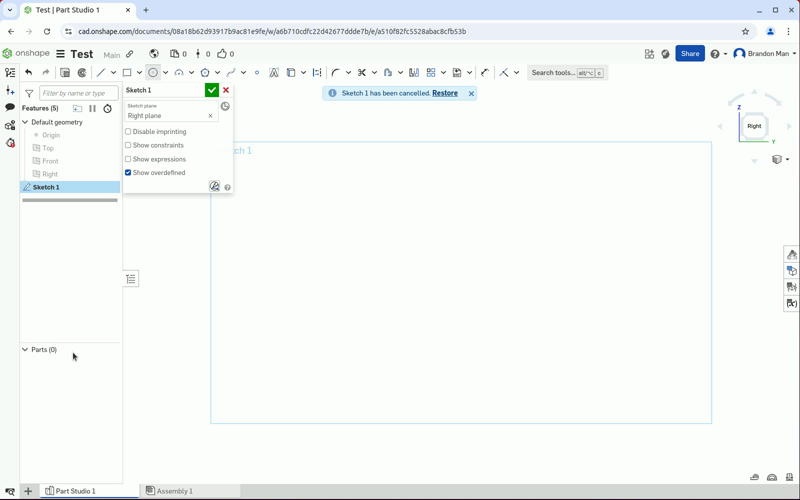
mouse_move(461, 282)
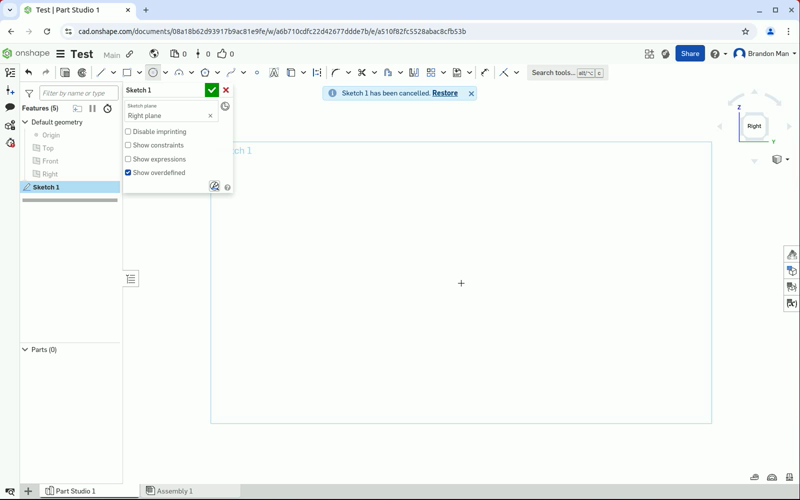
click(461, 282)
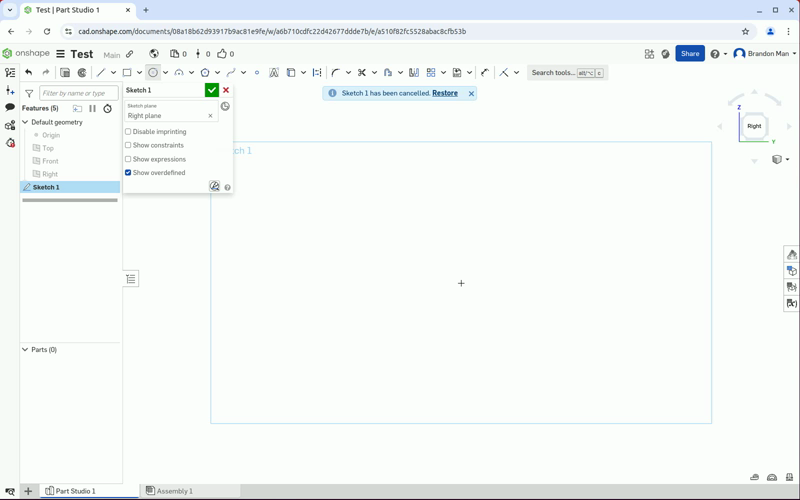
key_up(shift)
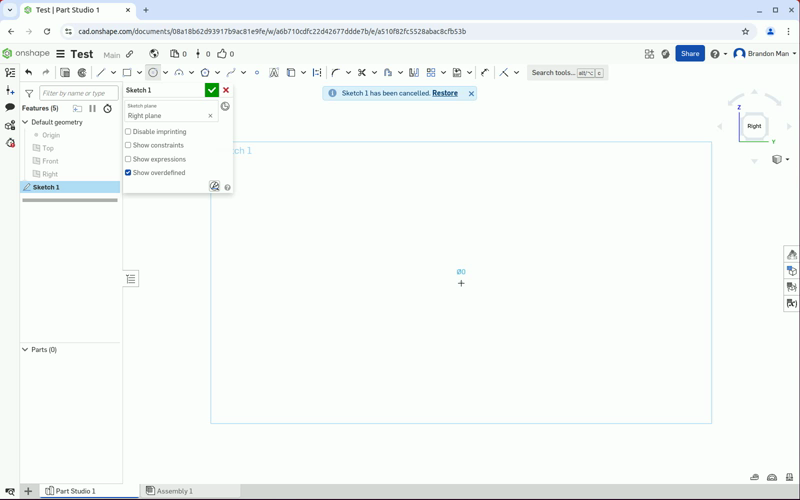
mouse_move(574, 282)
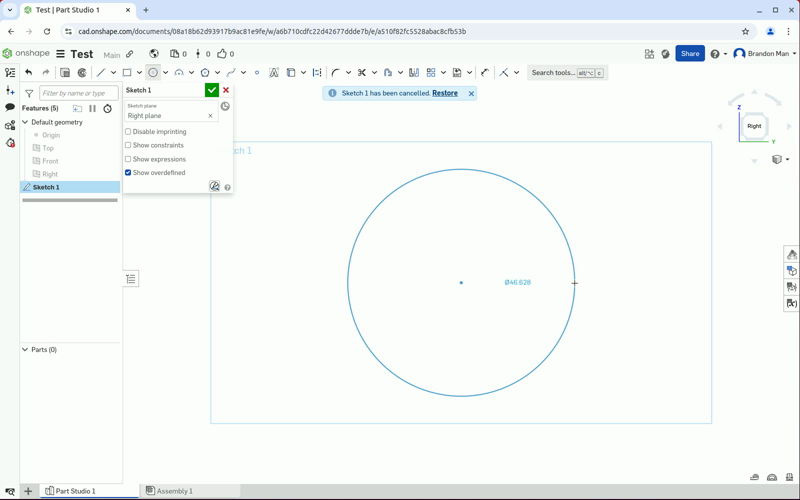
click(574, 282)
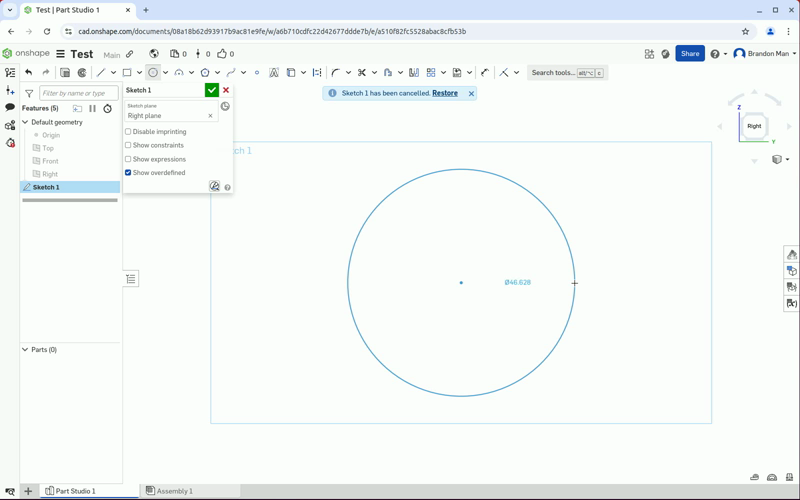
key(esc)
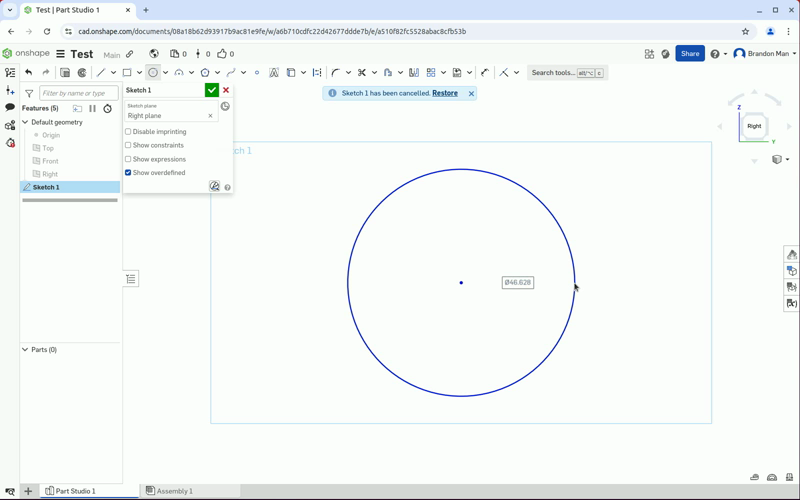
key(c)
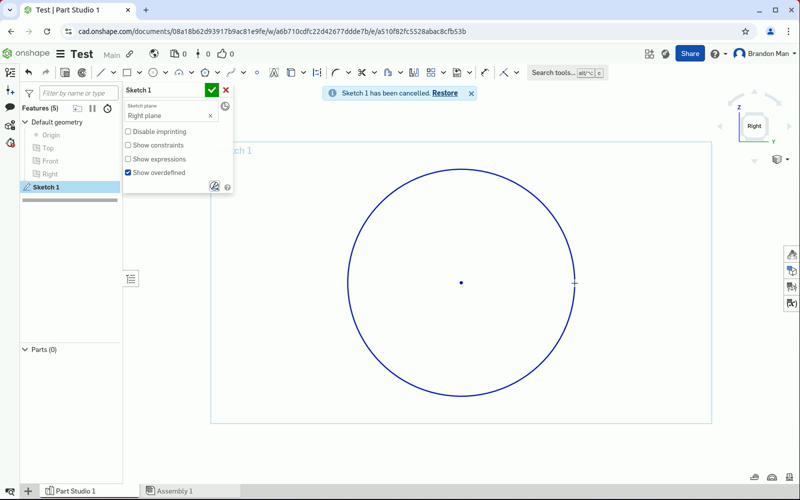
key_down(shift)
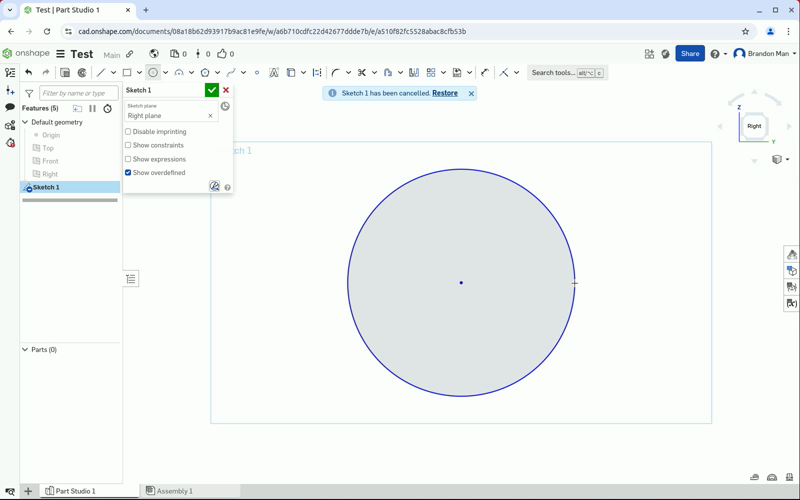
mouse_move(461, 282)
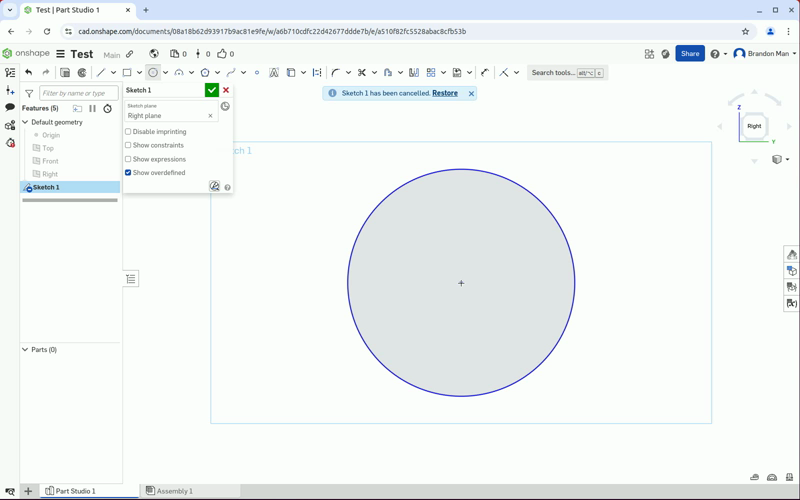
click(461, 282)
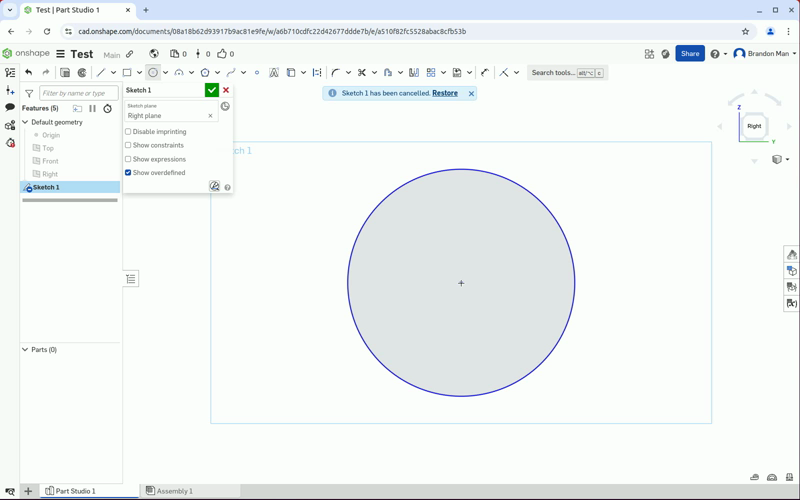
key_up(shift)
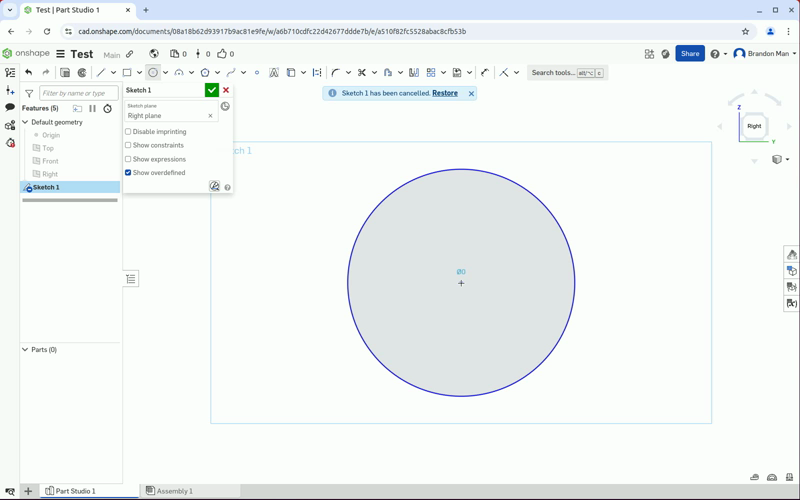
mouse_move(470, 282)
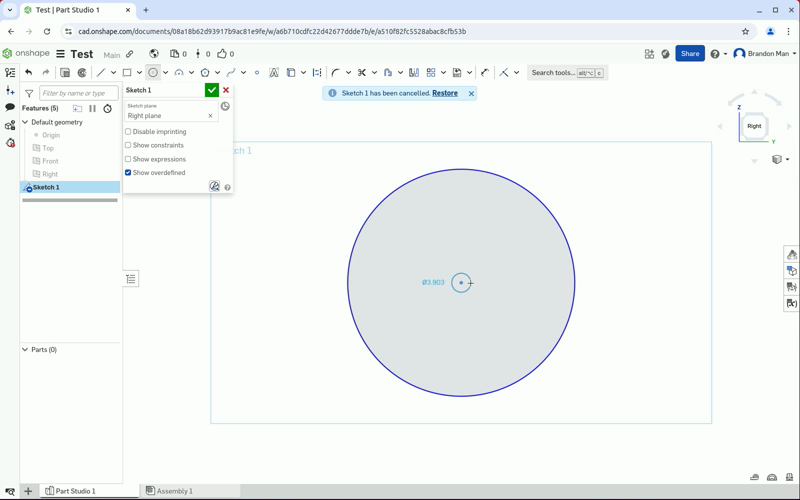
click(470, 282)
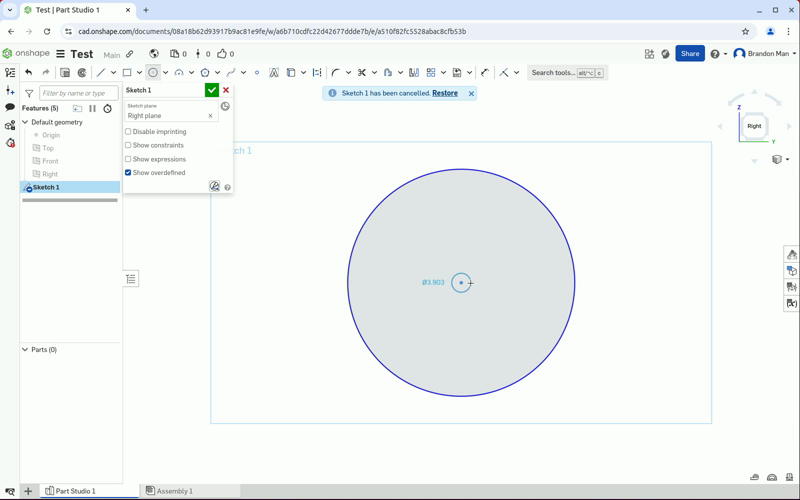
key(esc)
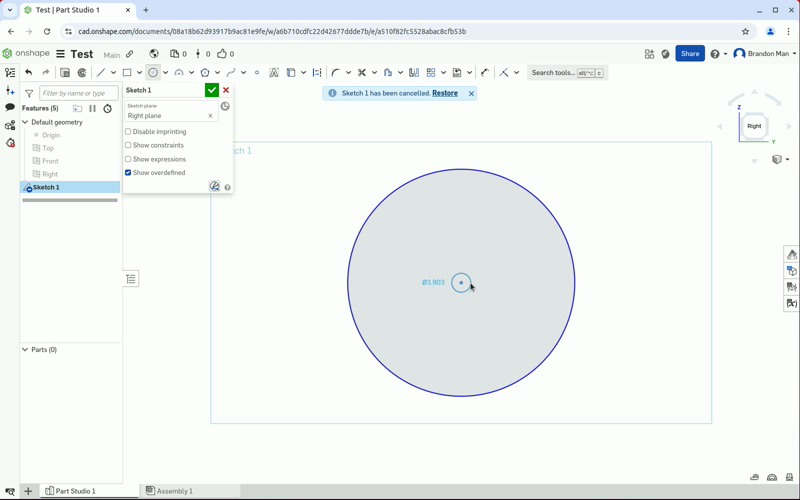
mouse_move(451, 208)
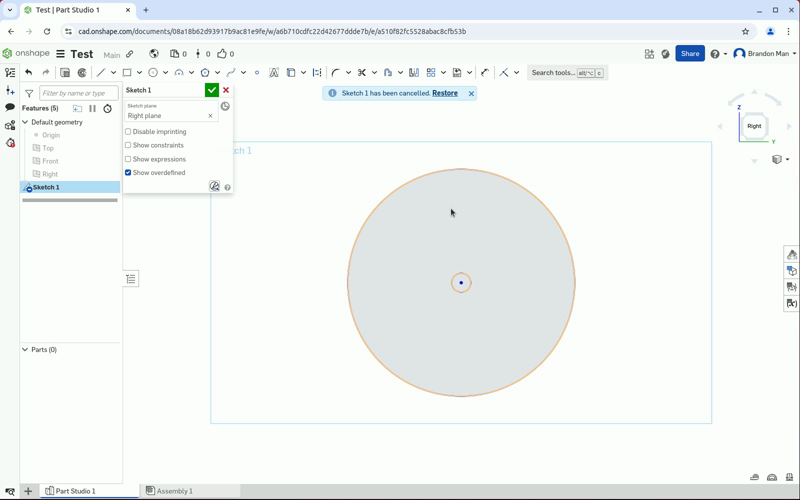
click(451, 208)
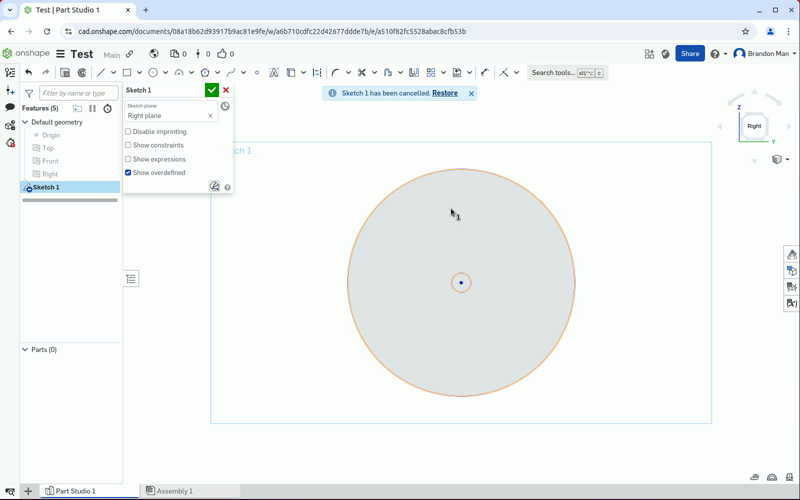
mouse_move(73, 352)
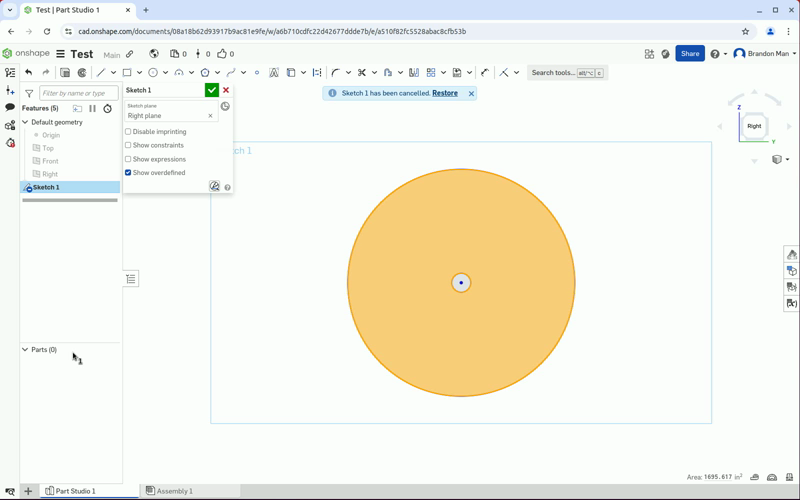
key(shift+y)
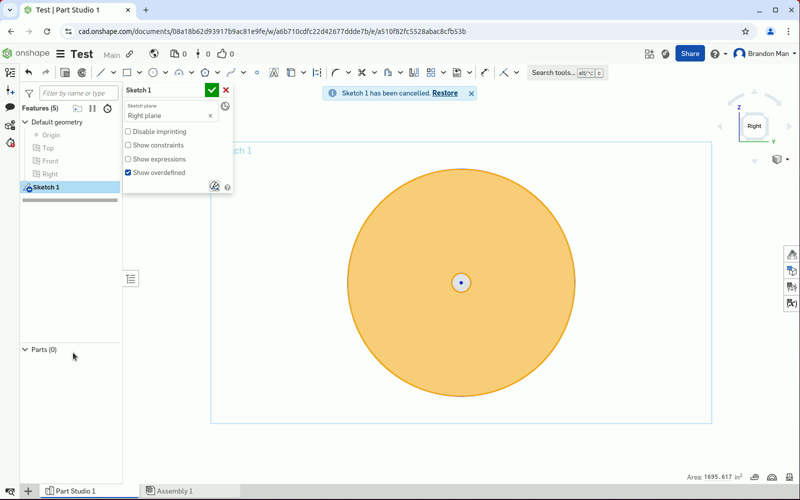
key(shift+e)
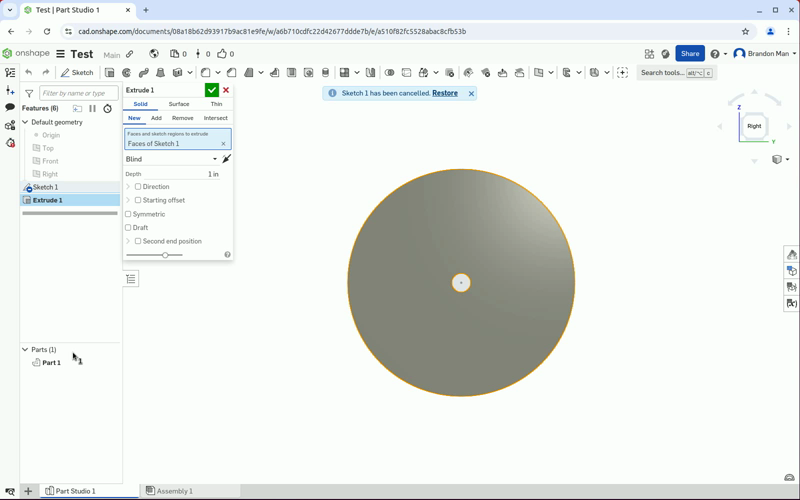
mouse_move(143, 106)
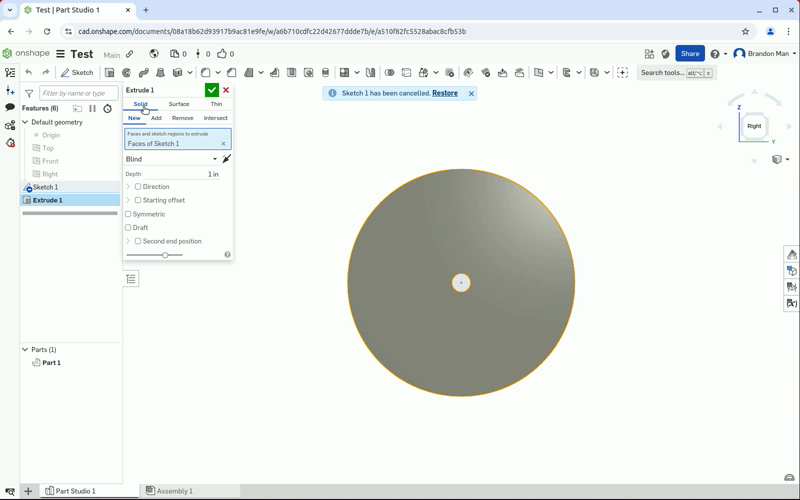
click(143, 106)
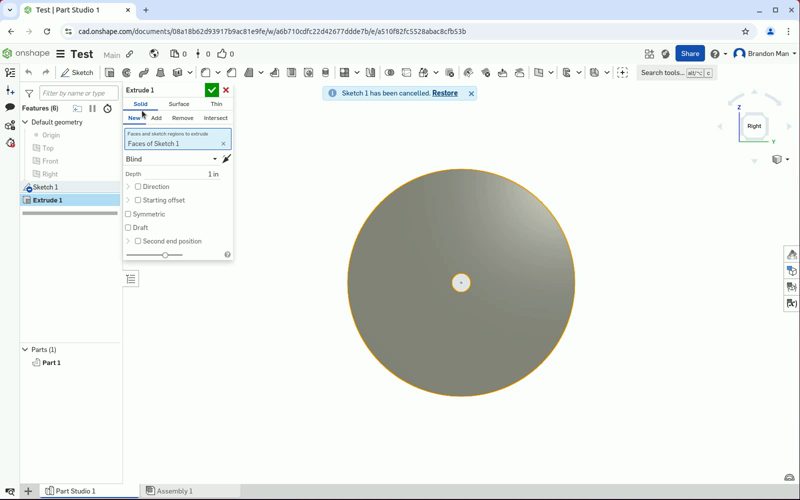
mouse_move(137, 120)
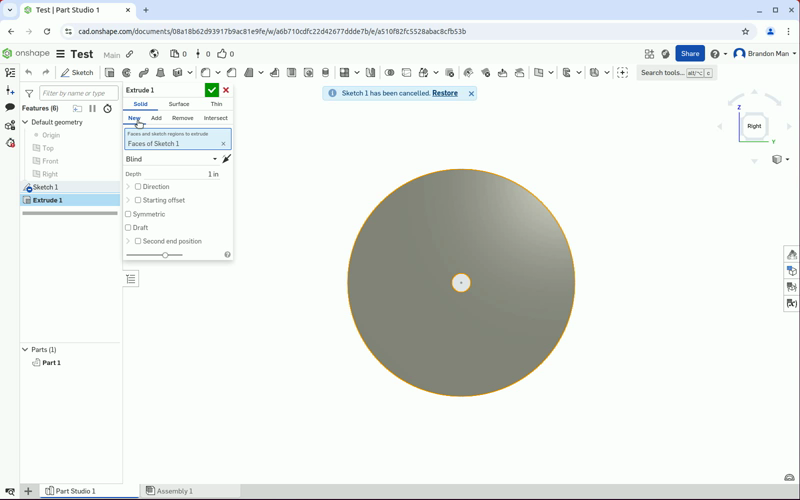
click(137, 120)
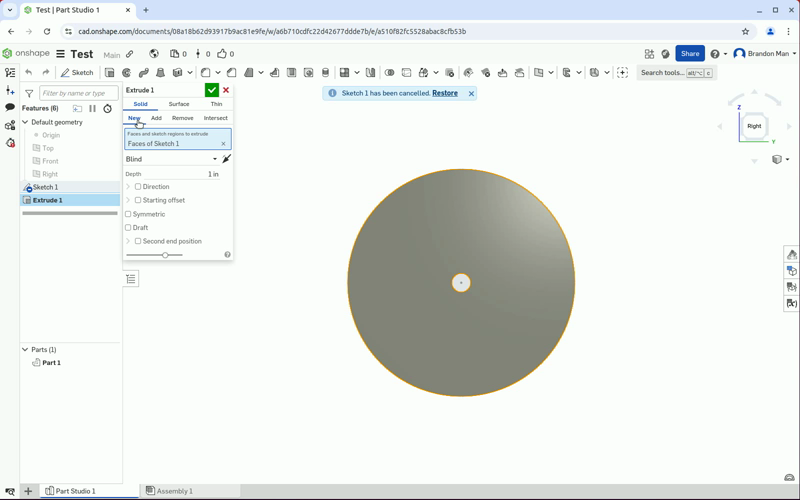
key(tab, 4)
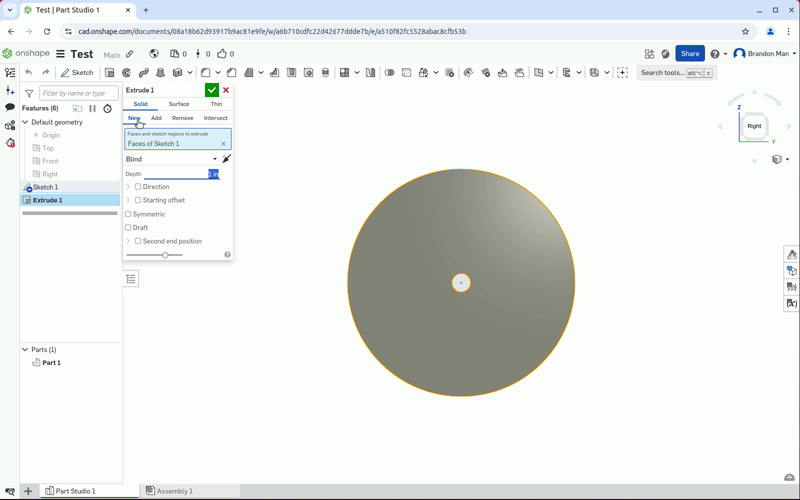
text(7.222)
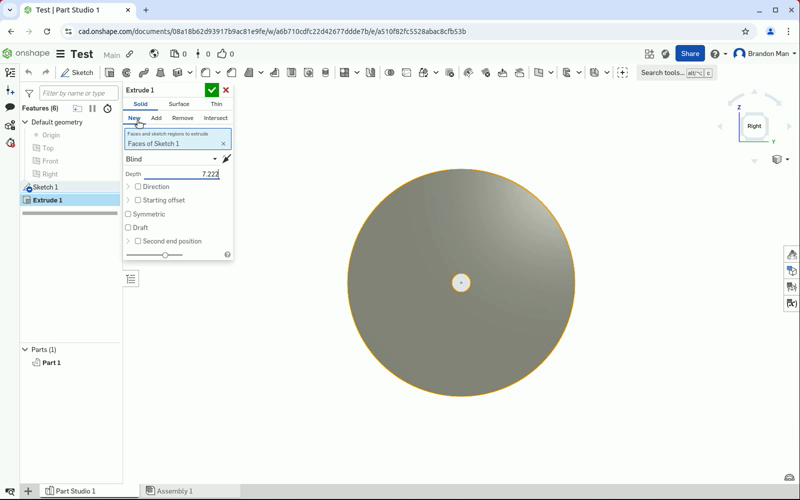
key(tab, 3)
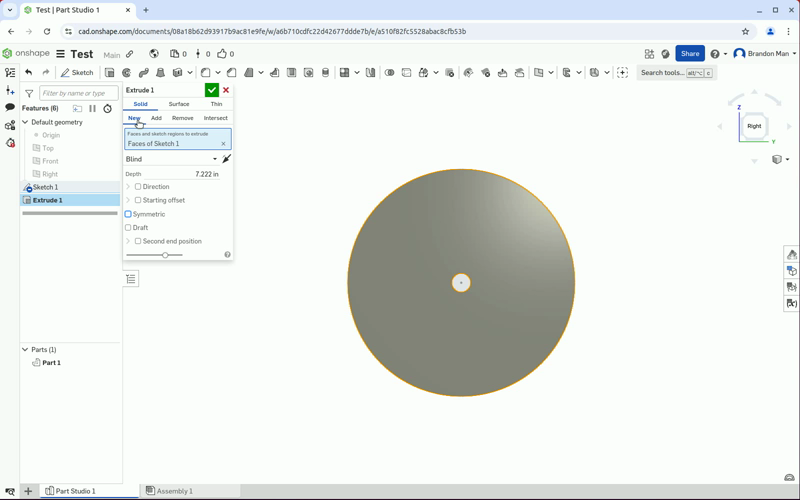
key(space)
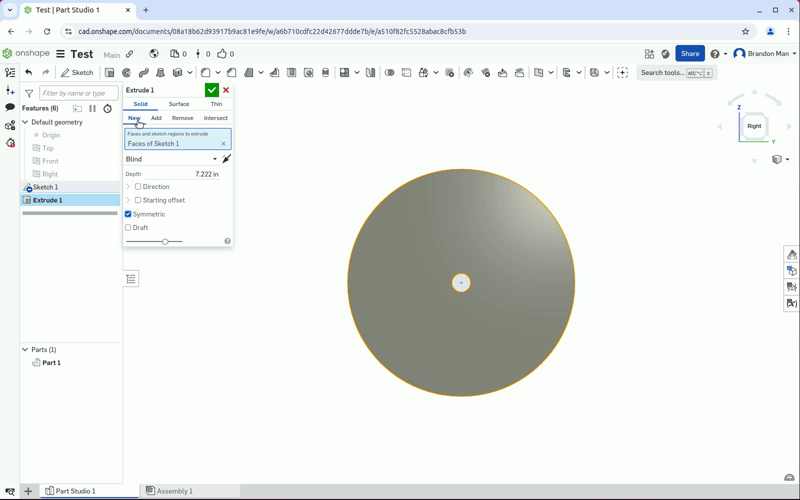
key(enter)
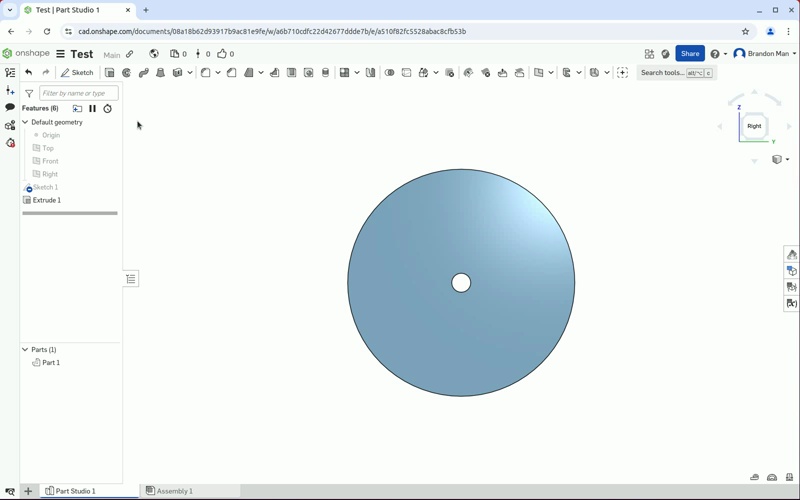
key(shift+h)
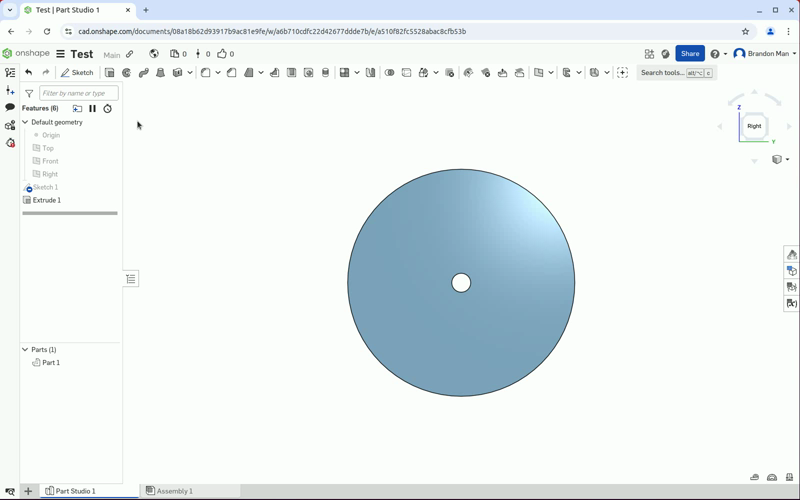
key(shift+h)
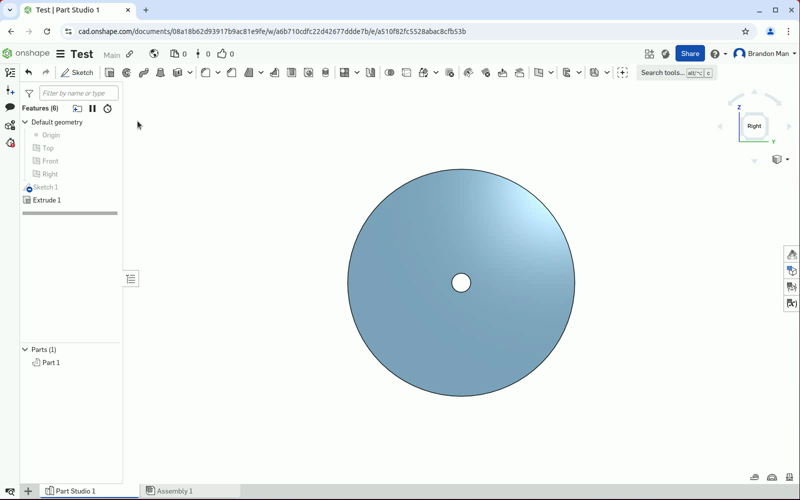
mouse_move(73, 189)
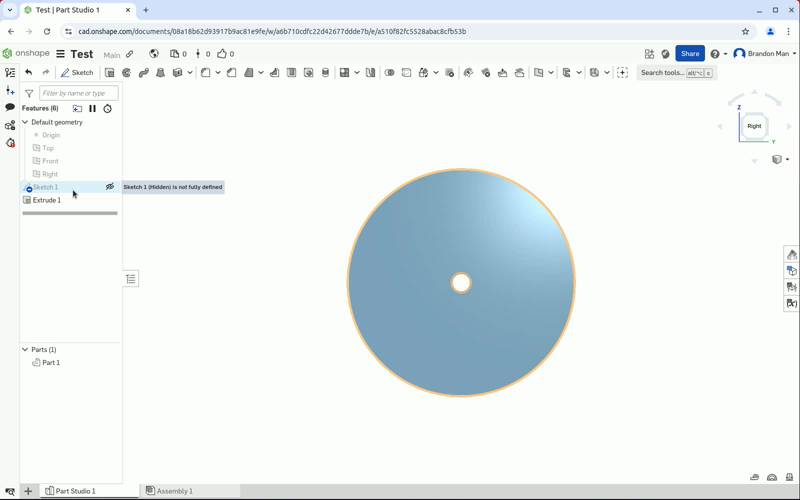
click(73, 189)
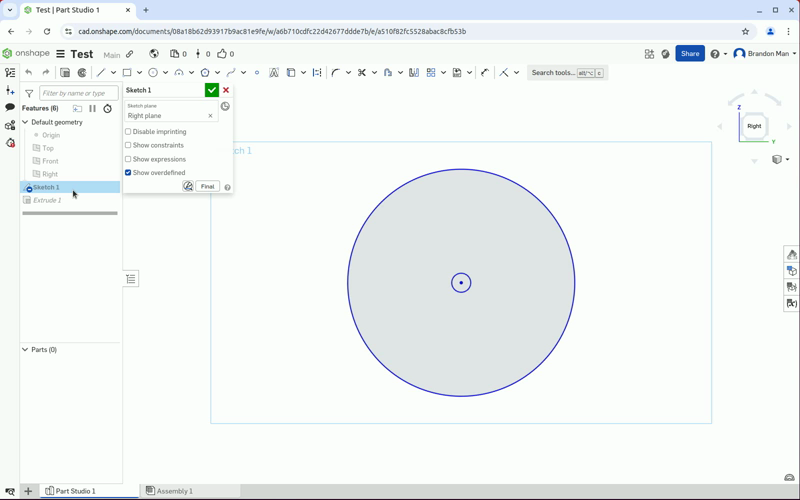
mouse_move(229, 92)
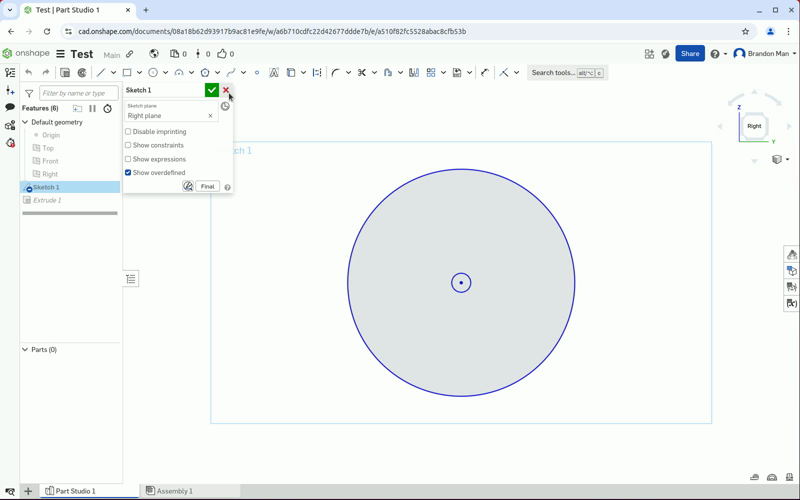
click(229, 92)
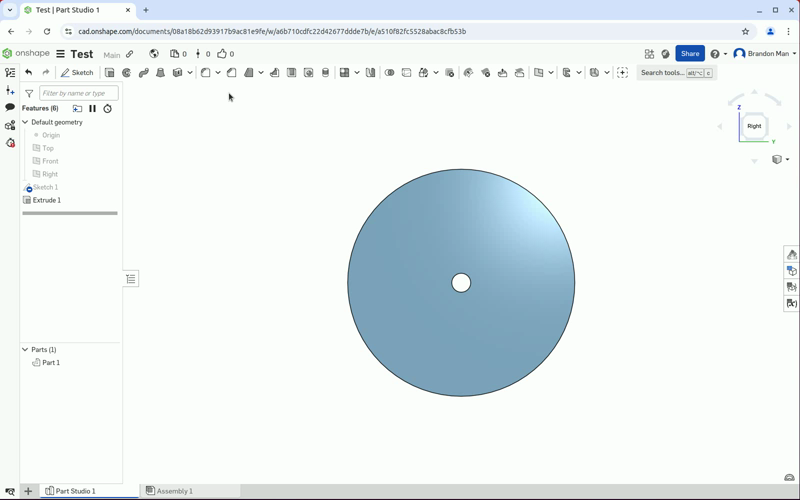
mouse_move(541, 75)
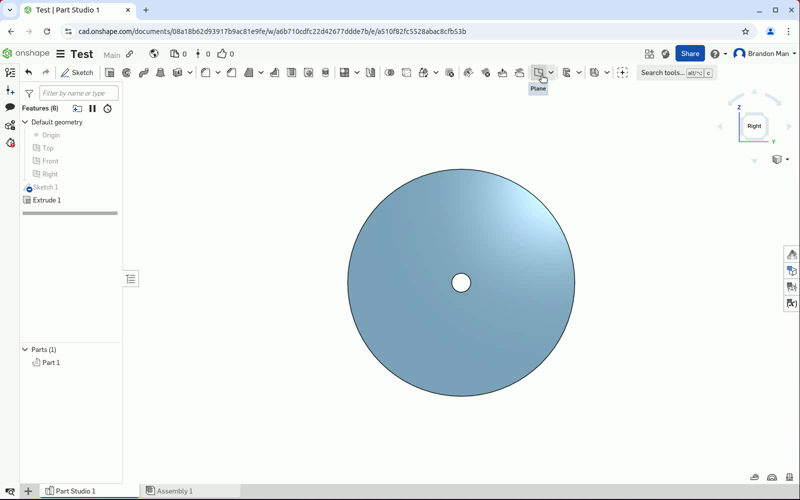
click(541, 75)
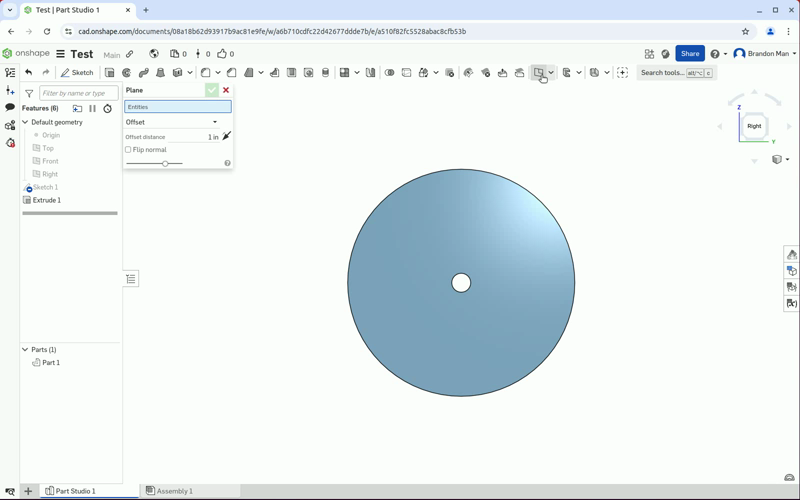
mouse_move(73, 176)
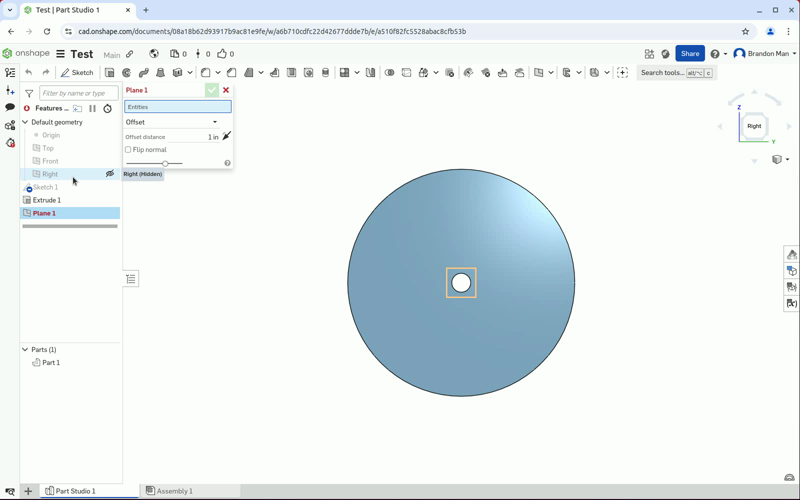
click(73, 176)
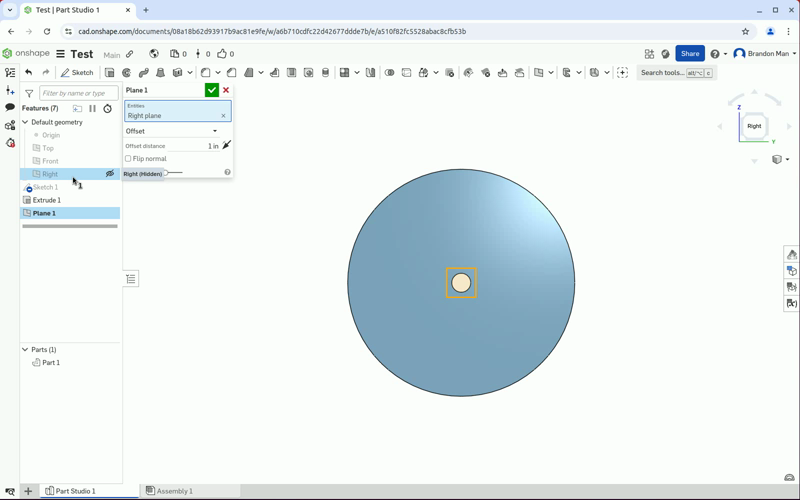
key(tab, 2)
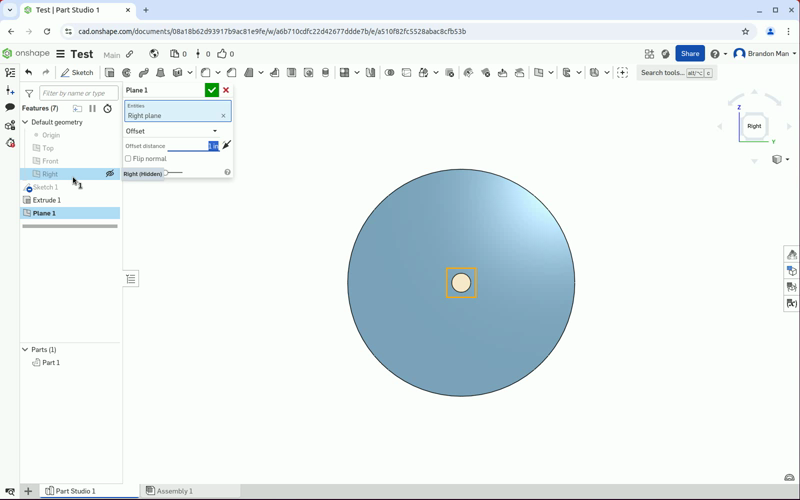
text(3.605)
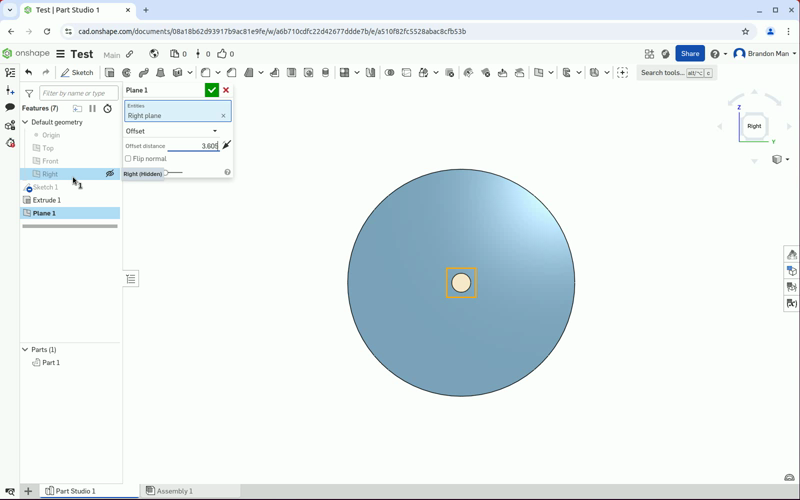
key(enter, 2)
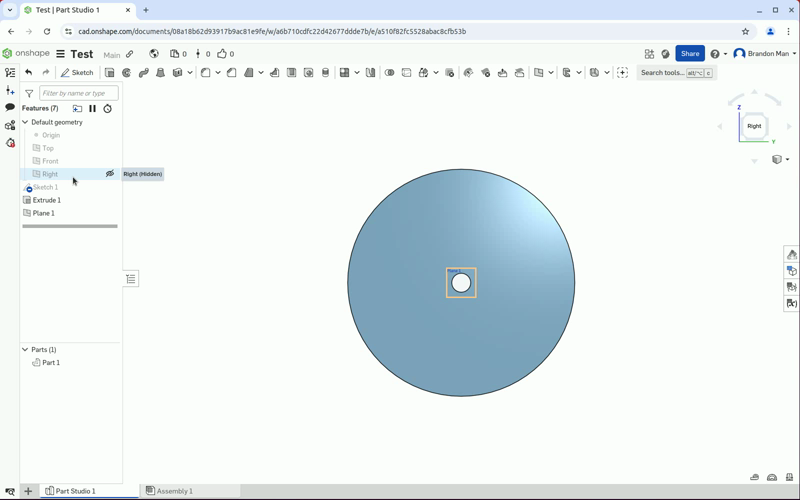
key(shift+s)
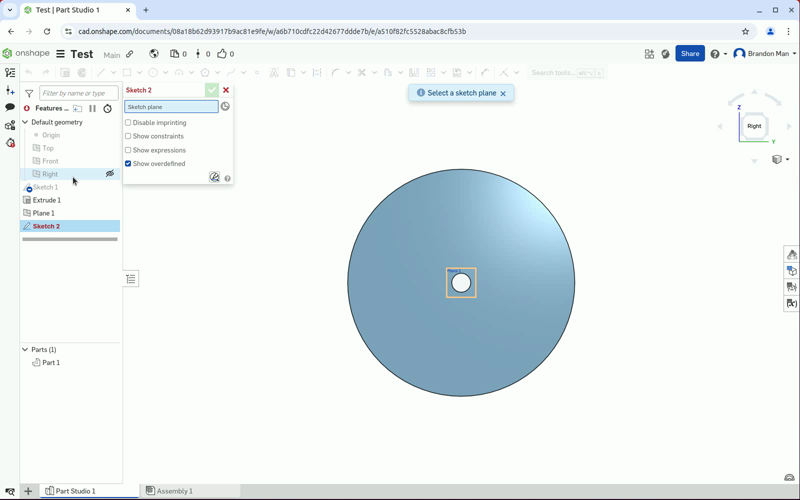
mouse_move(73, 215)
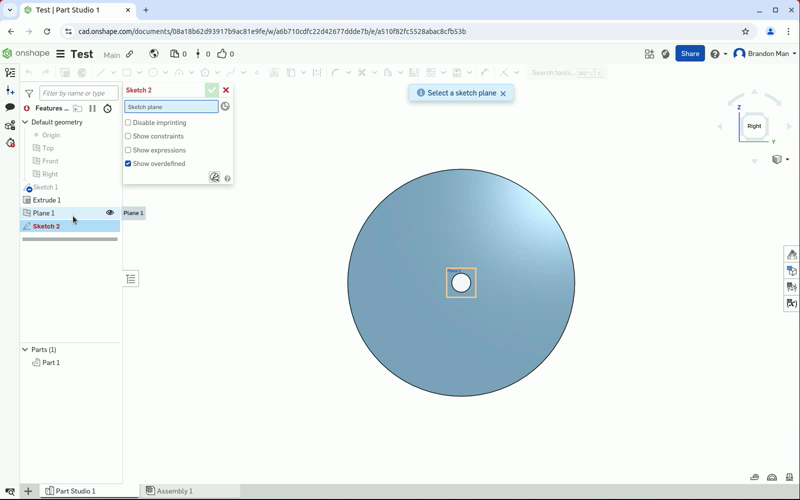
click(73, 215)
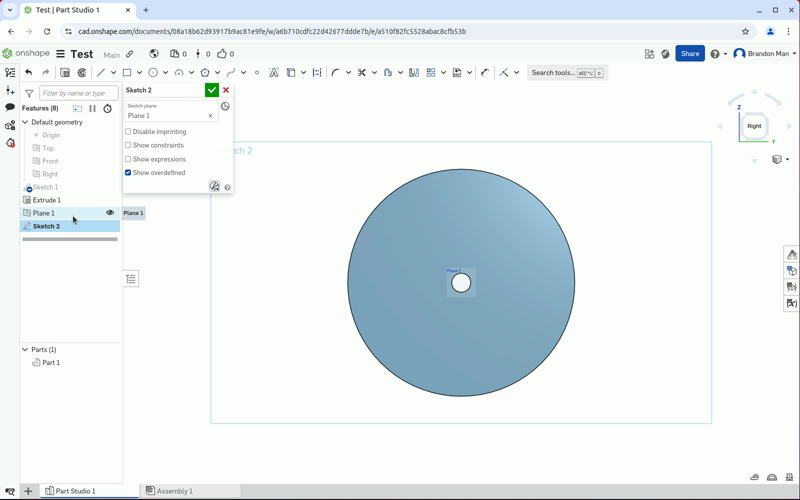
mouse_move(73, 352)
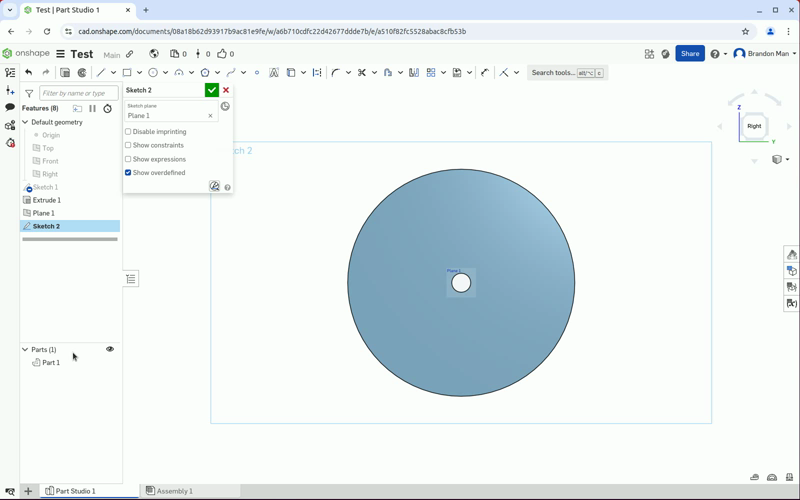
key(y)
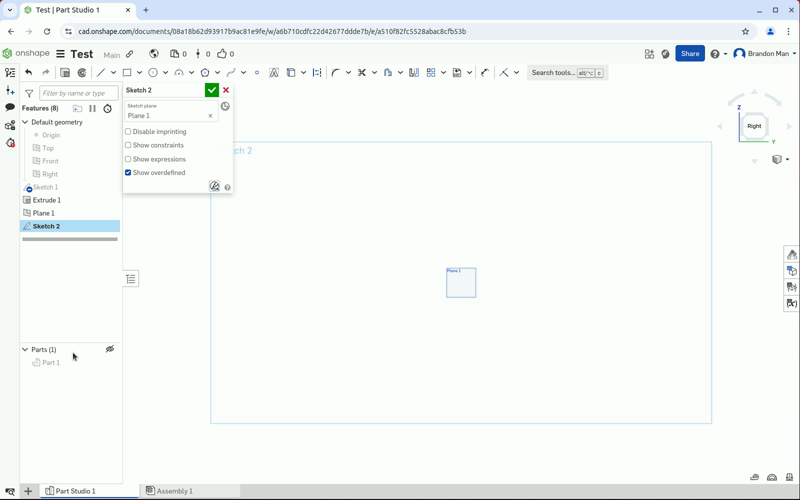
key(c)
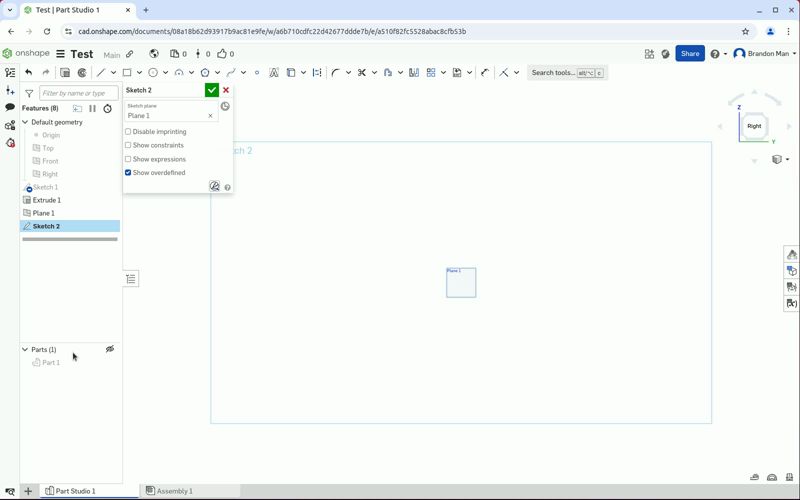
key_down(shift)
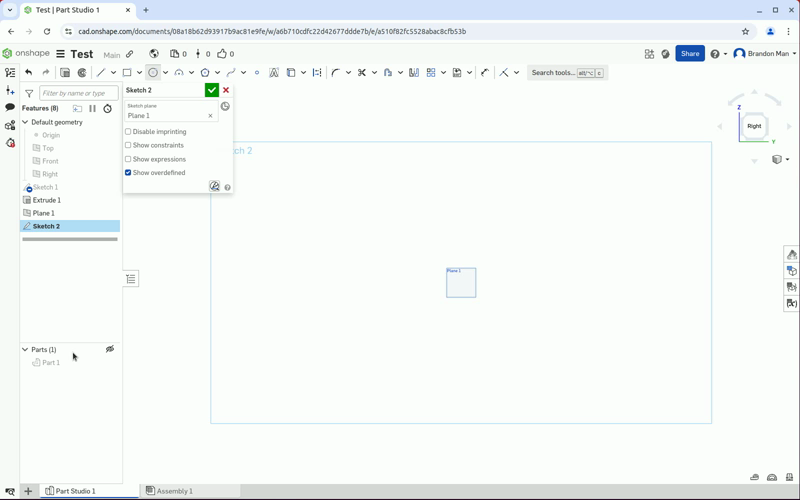
mouse_move(460, 282)
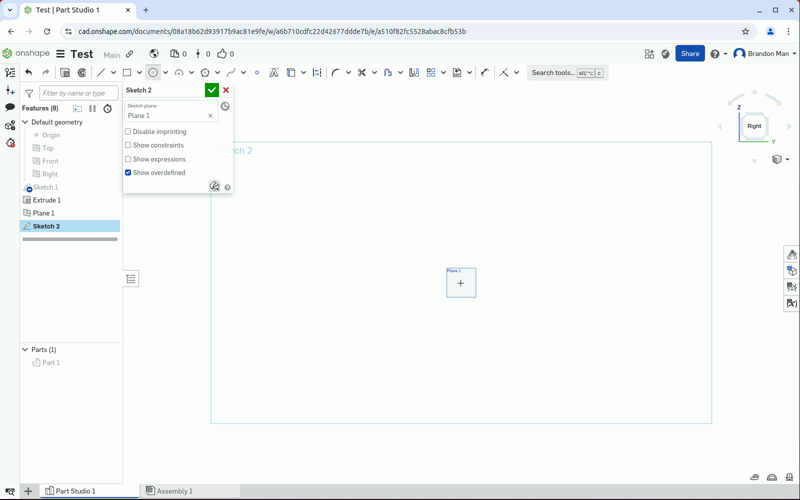
click(460, 282)
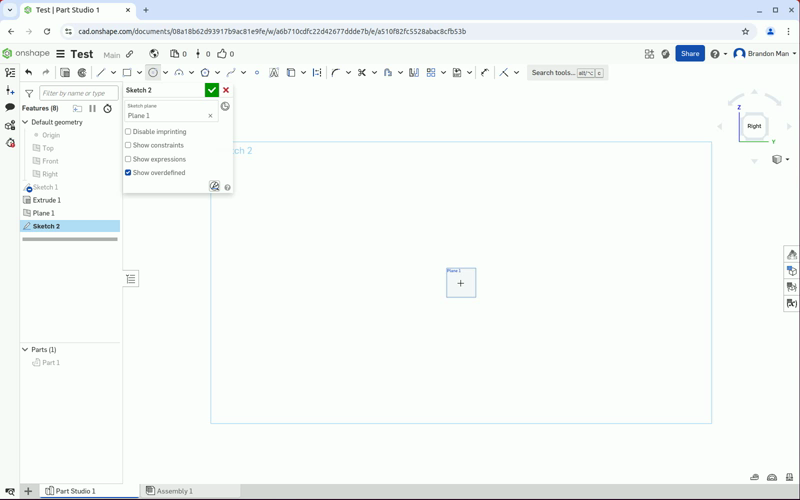
key_up(shift)
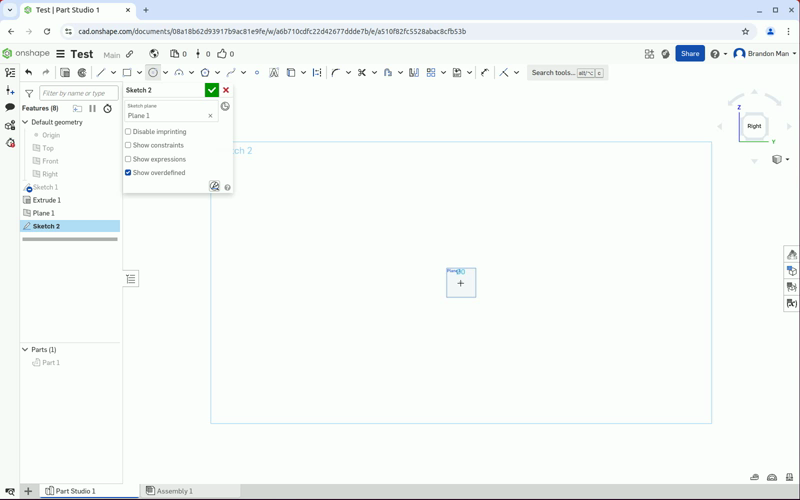
mouse_move(470, 282)
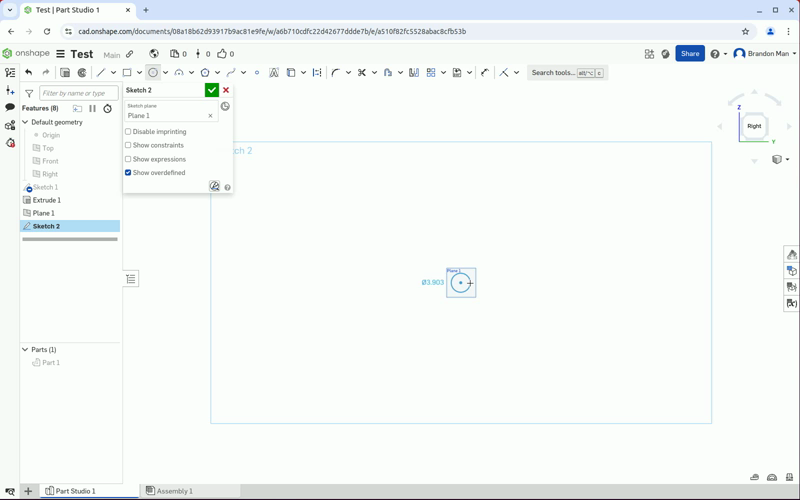
click(470, 282)
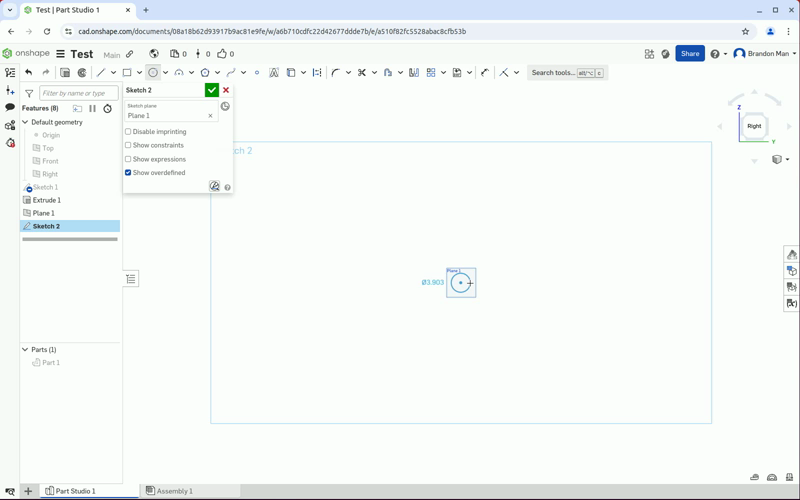
key(esc)
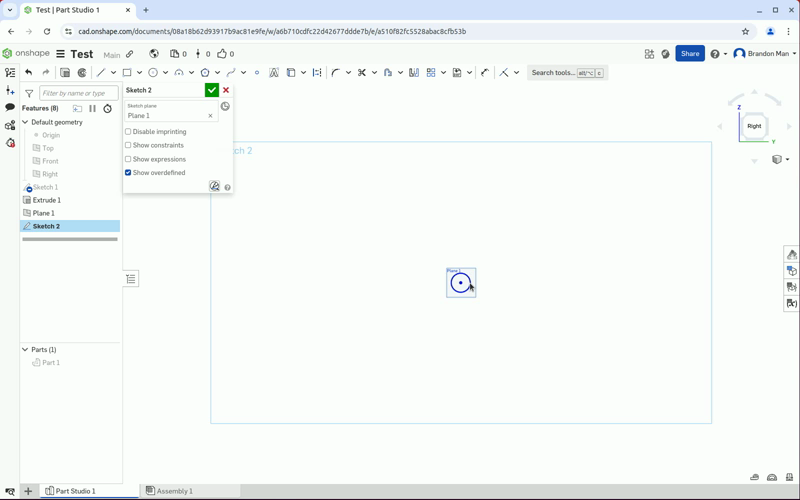
mouse_move(453, 286)
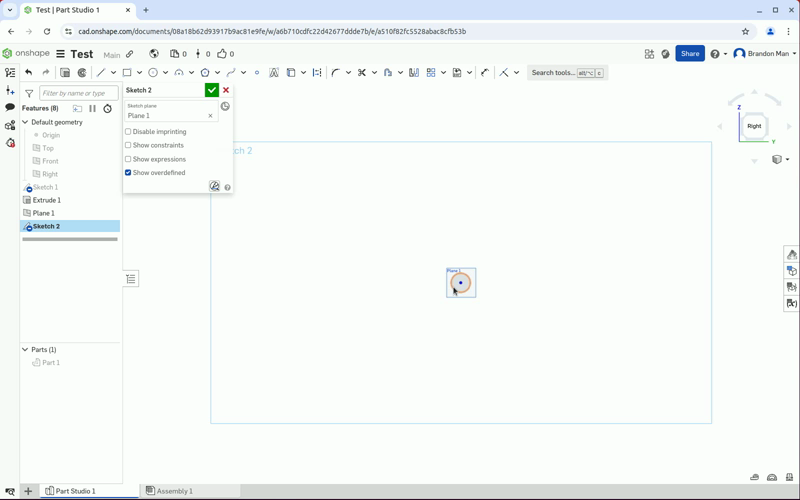
scroll(6)
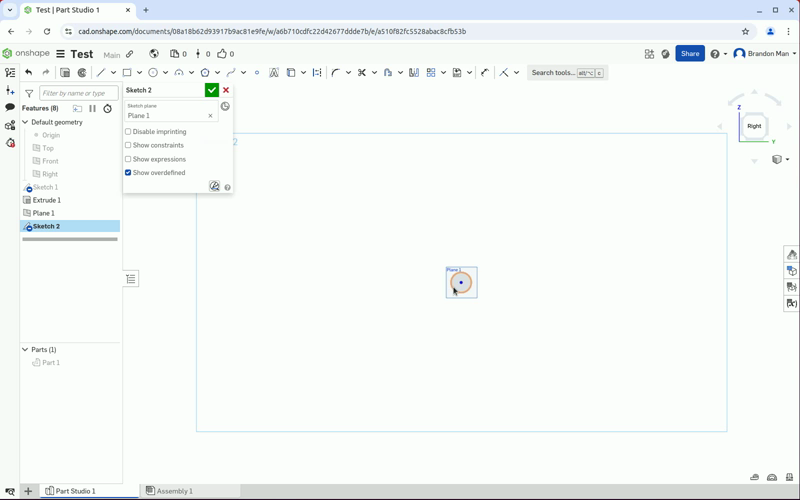
scroll(6)
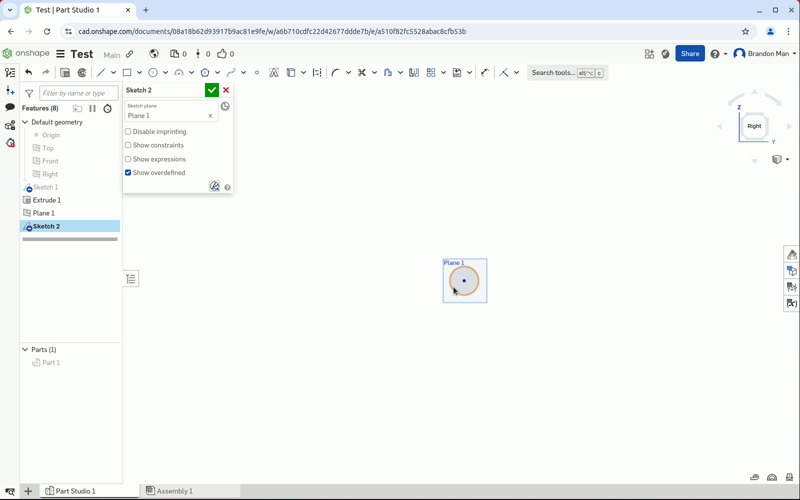
scroll(6)
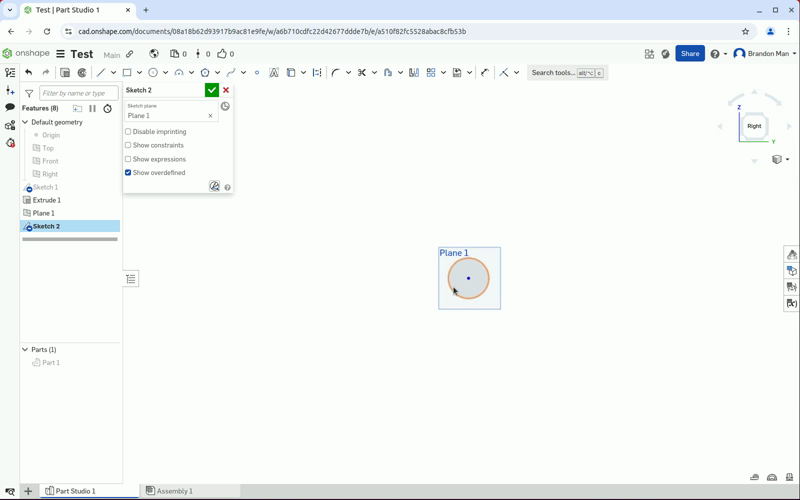
scroll(6)
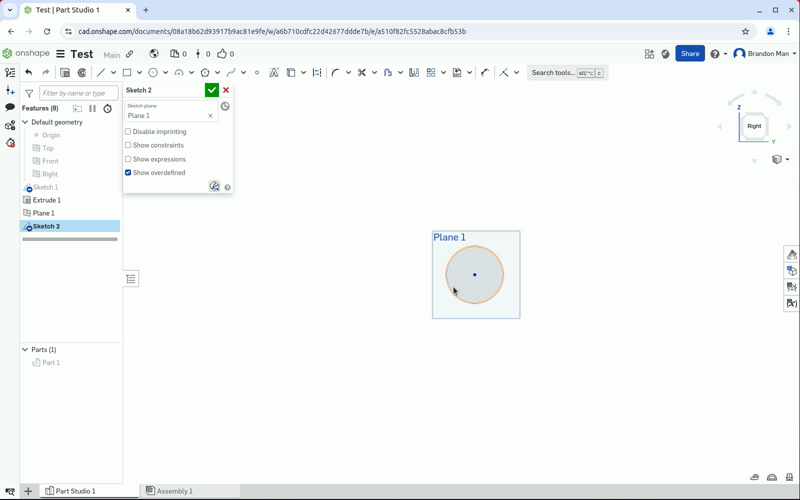
scroll(6)
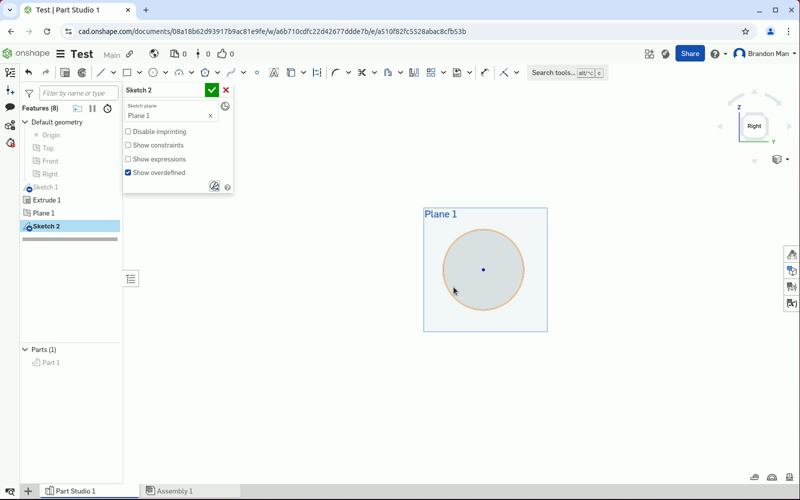
scroll(6)
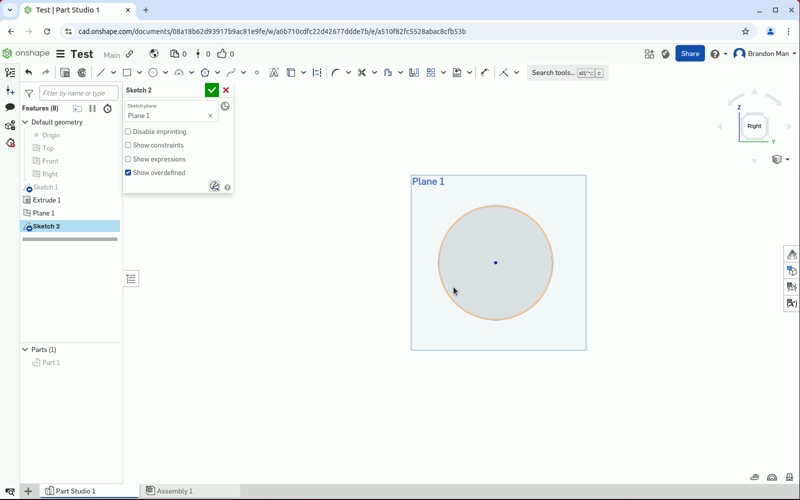
scroll(6)
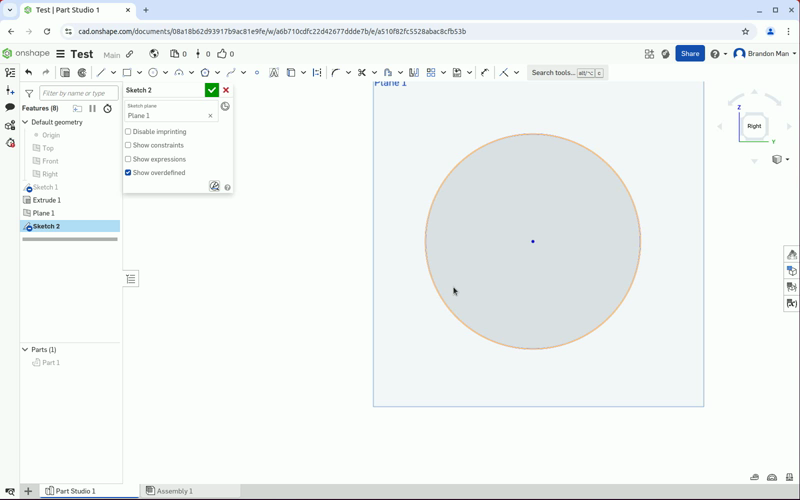
click(453, 286)
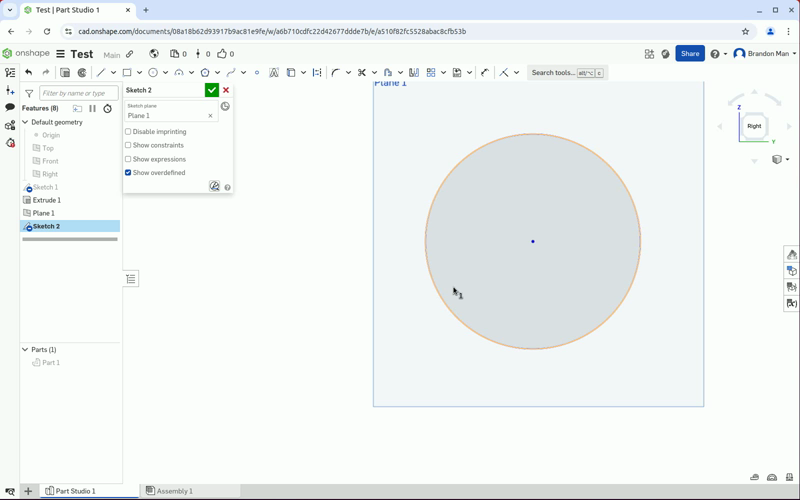
scroll(-6)
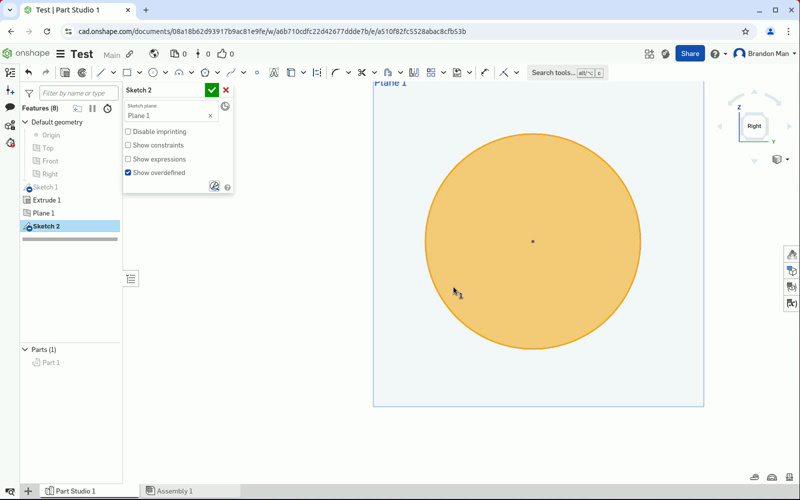
scroll(-6)
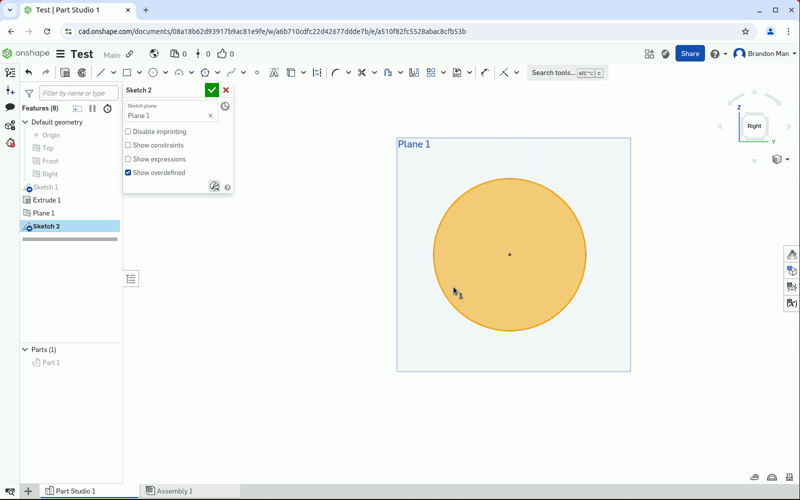
scroll(-6)
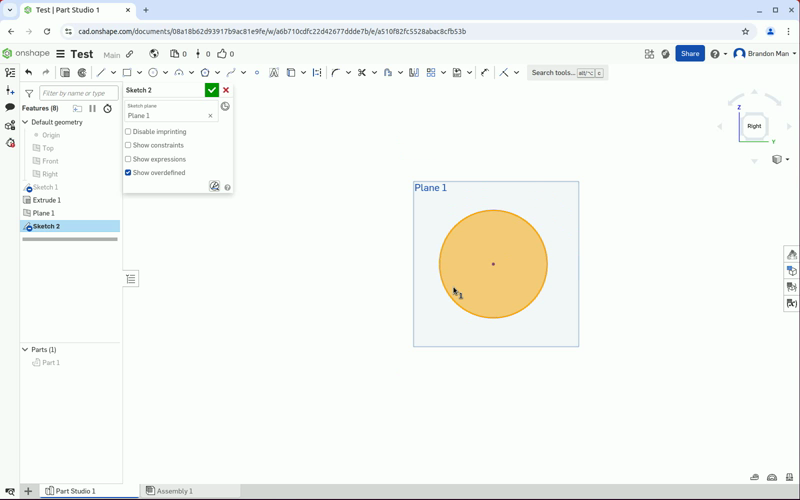
scroll(-6)
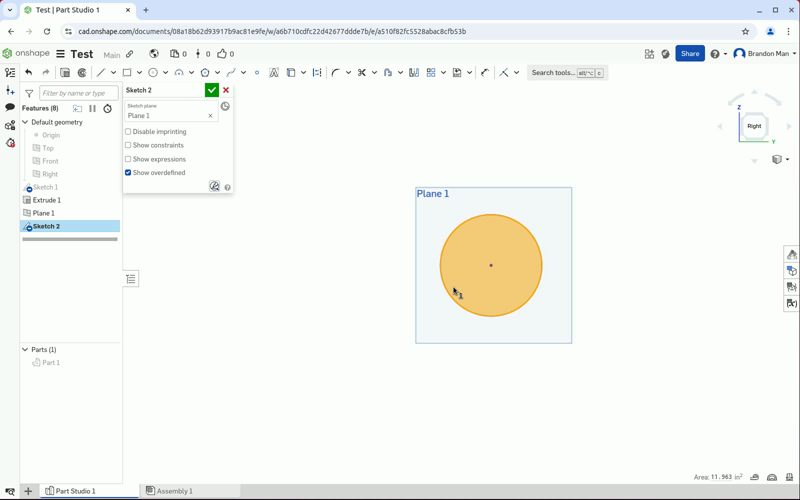
scroll(-6)
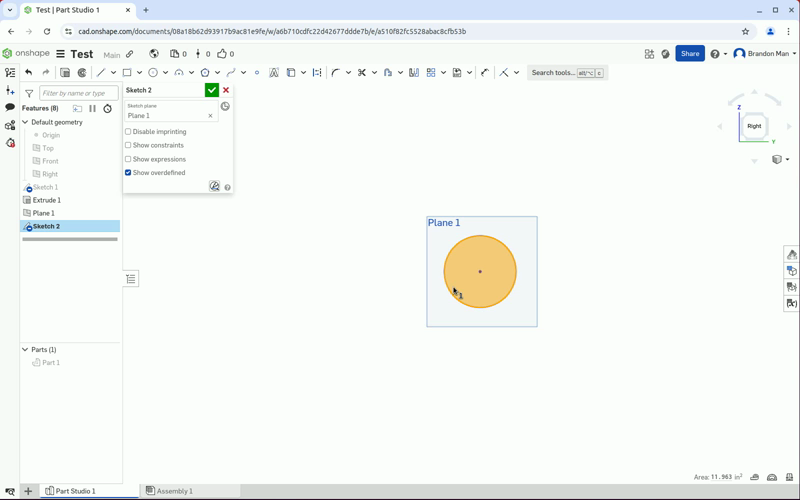
scroll(-6)
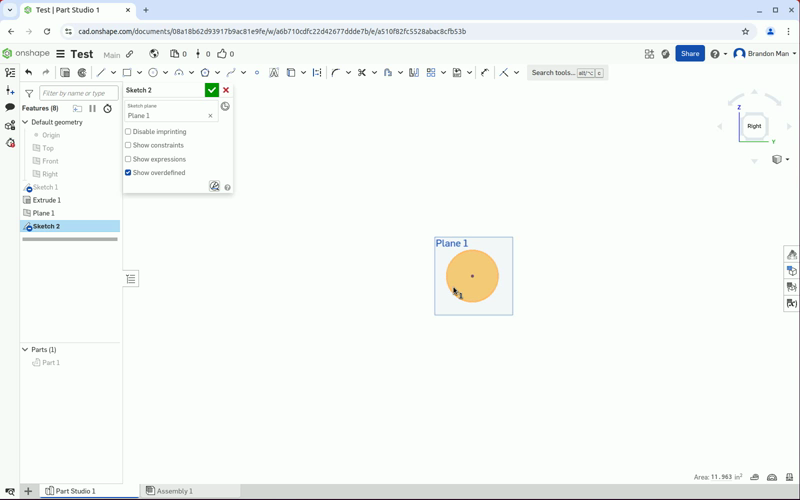
scroll(-6)
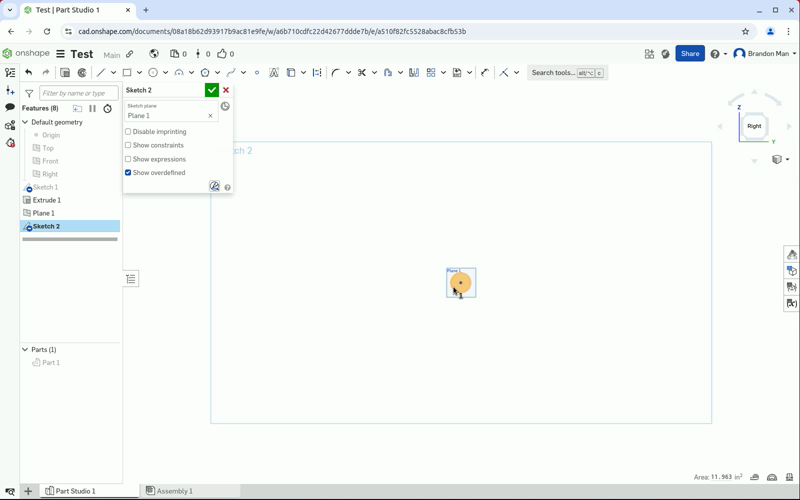
mouse_move(73, 352)
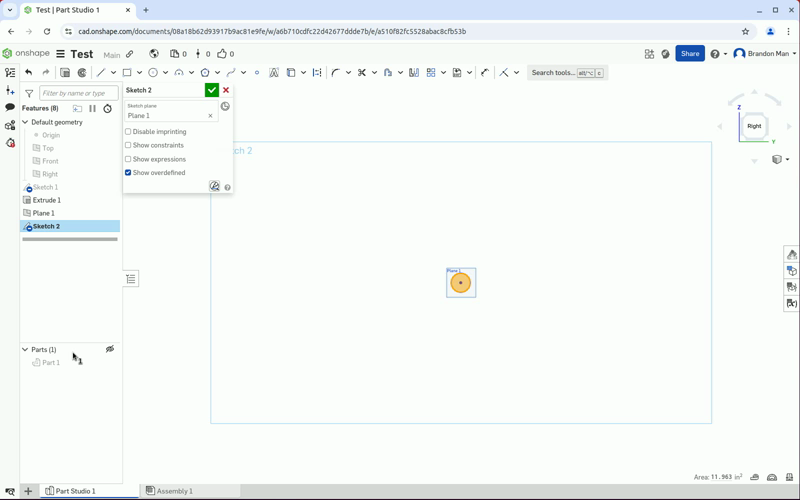
key(shift+y)
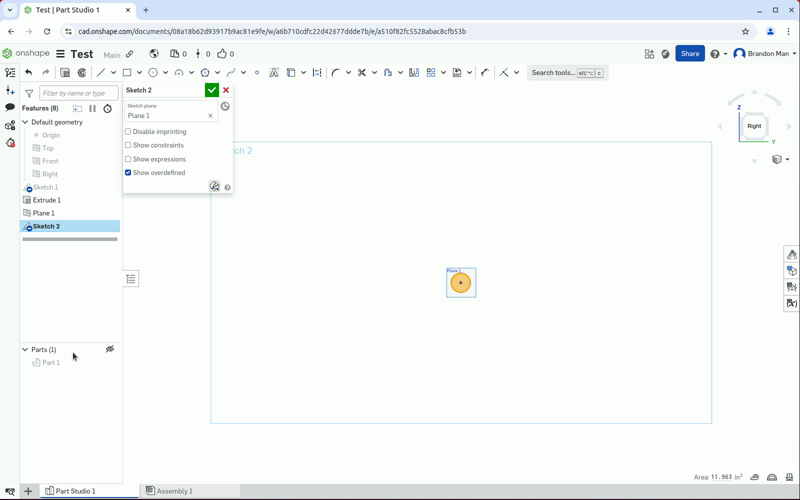
key(shift+e)
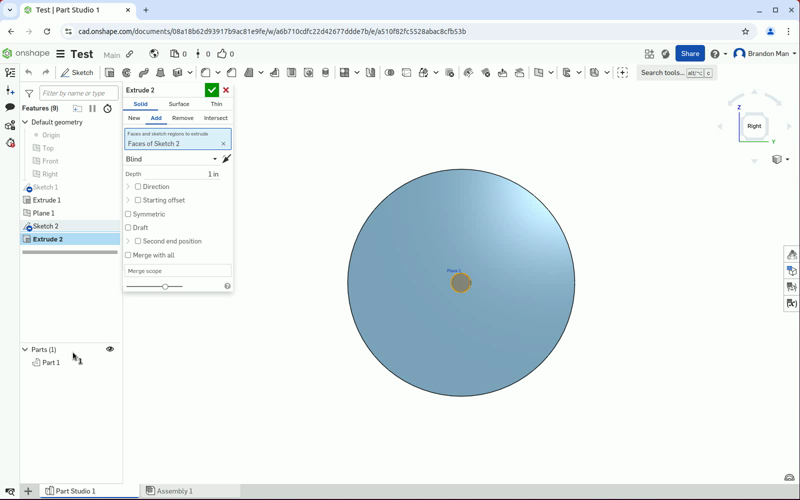
mouse_move(143, 106)
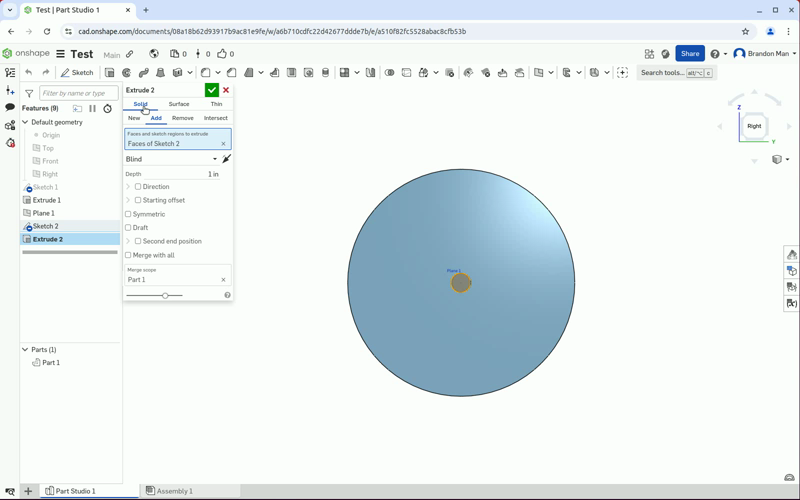
click(143, 106)
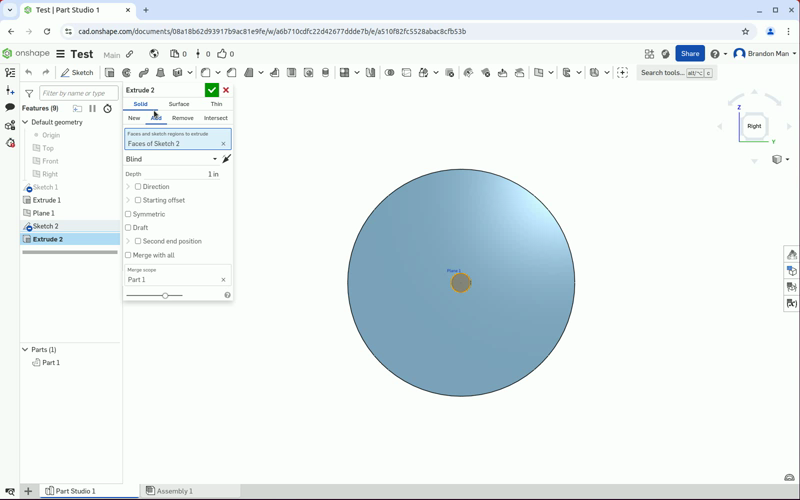
mouse_move(186, 120)
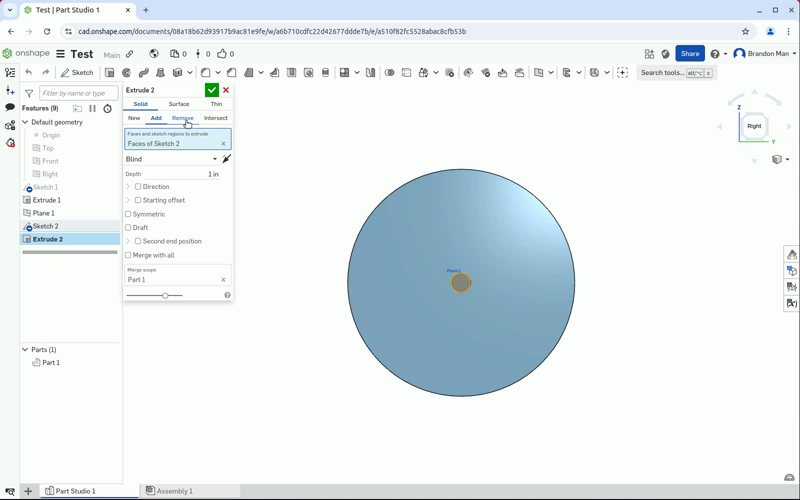
click(186, 120)
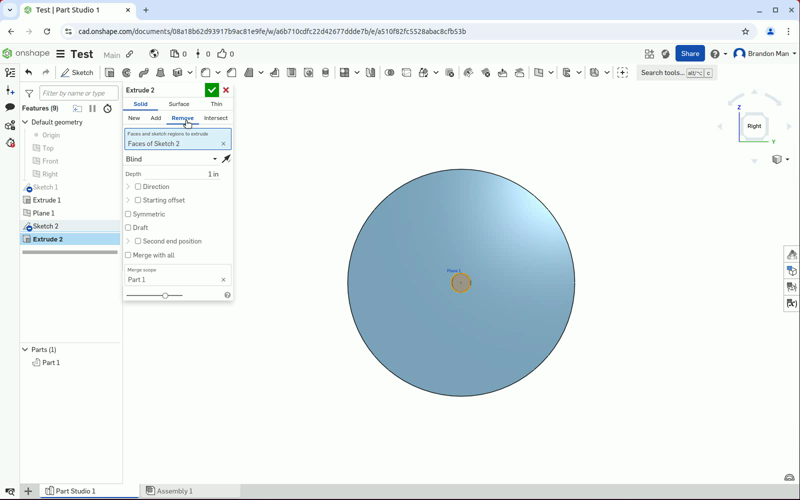
key(tab, 4)
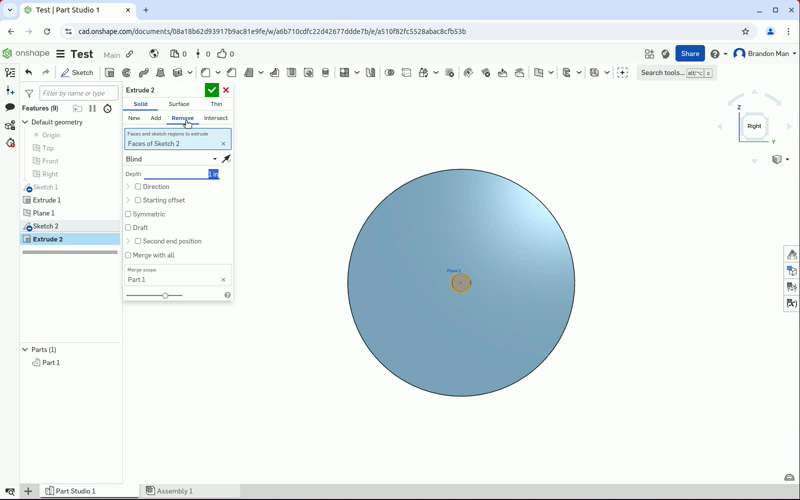
text(3.851)
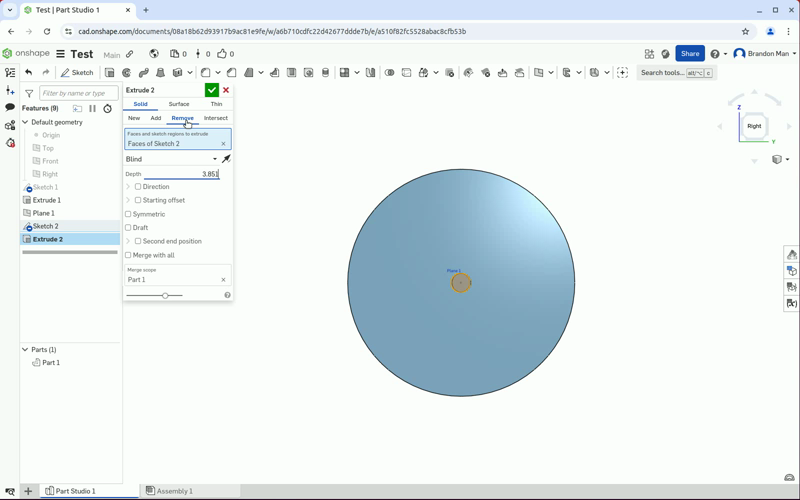
key(tab, 6)
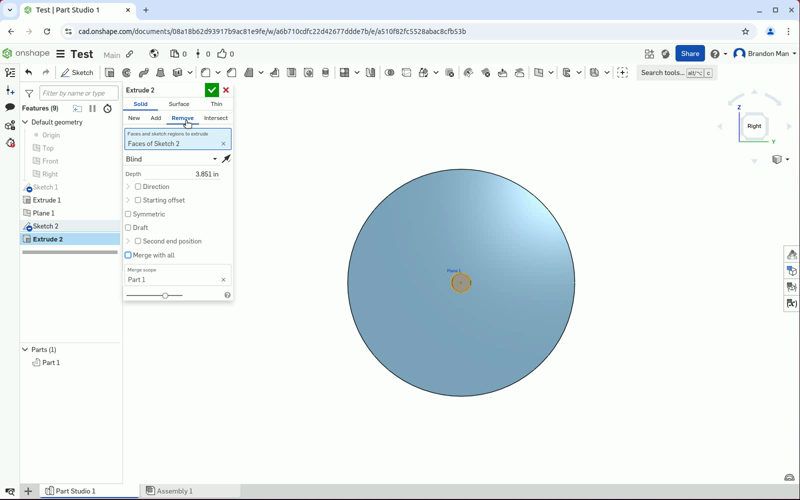
key(space)
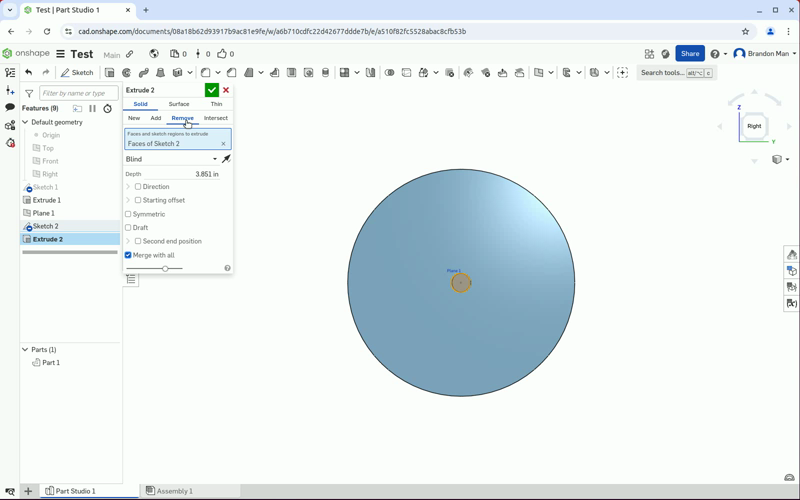
key(enter)
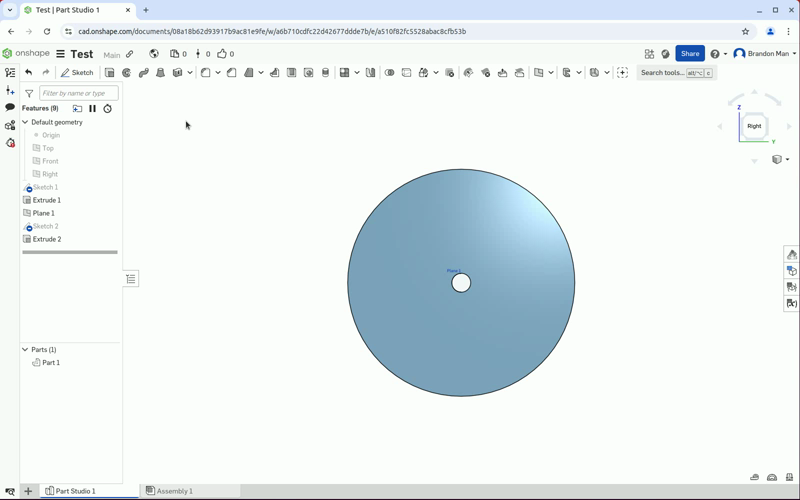
key(shift+h)
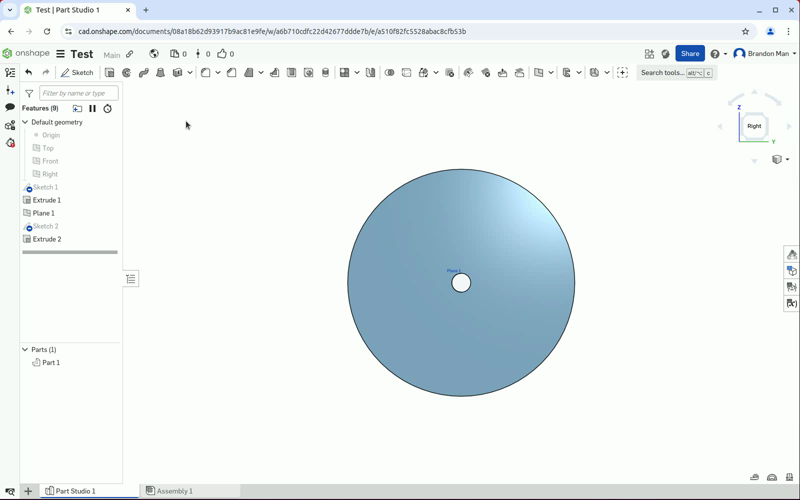
key(shift+h)
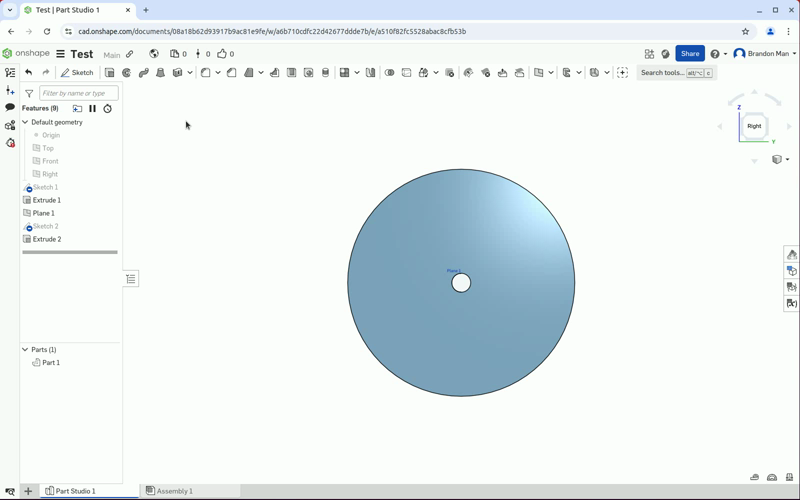
mouse_move(73, 189)
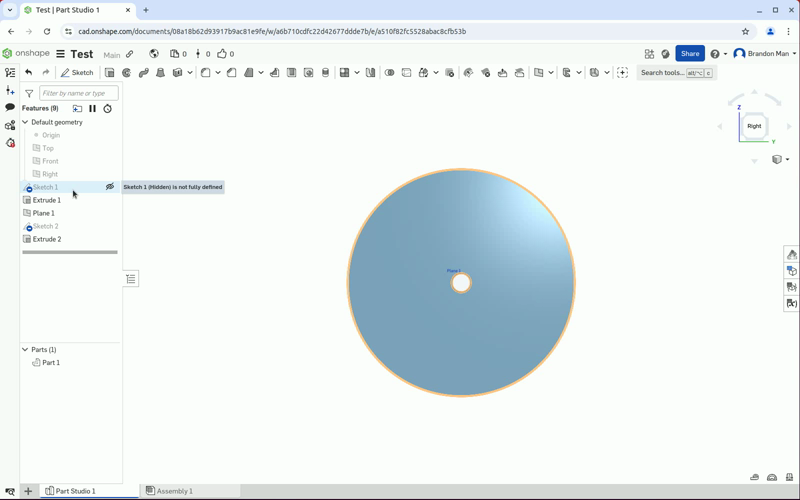
click(73, 189)
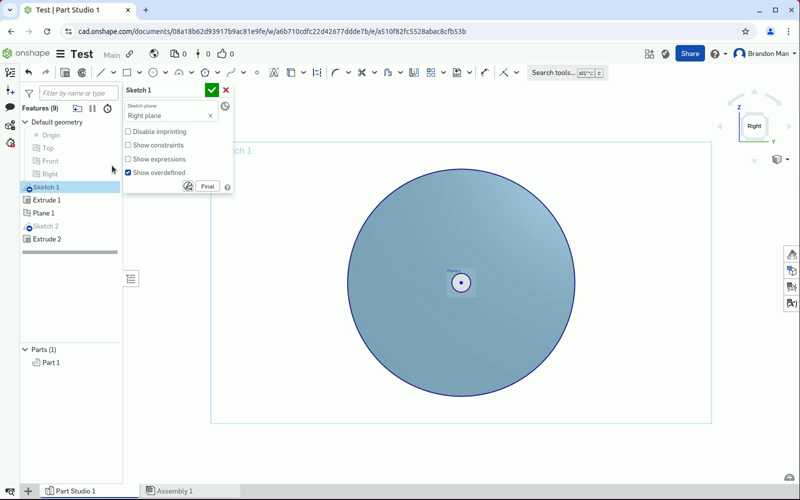
mouse_move(229, 92)
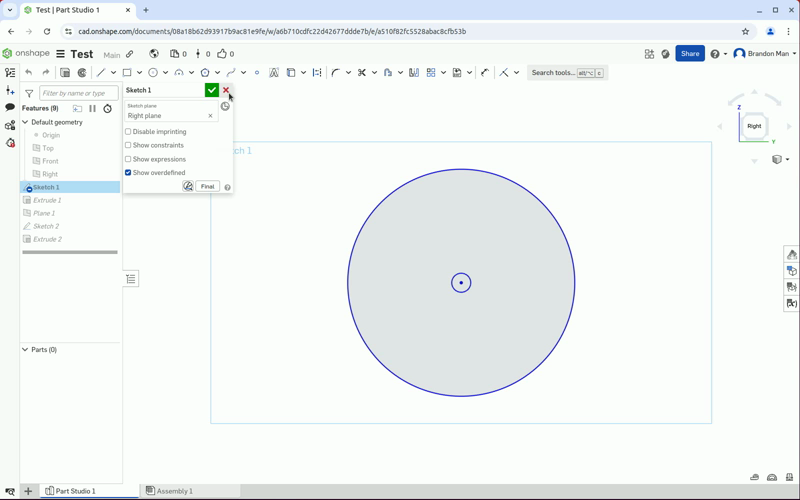
click(229, 92)
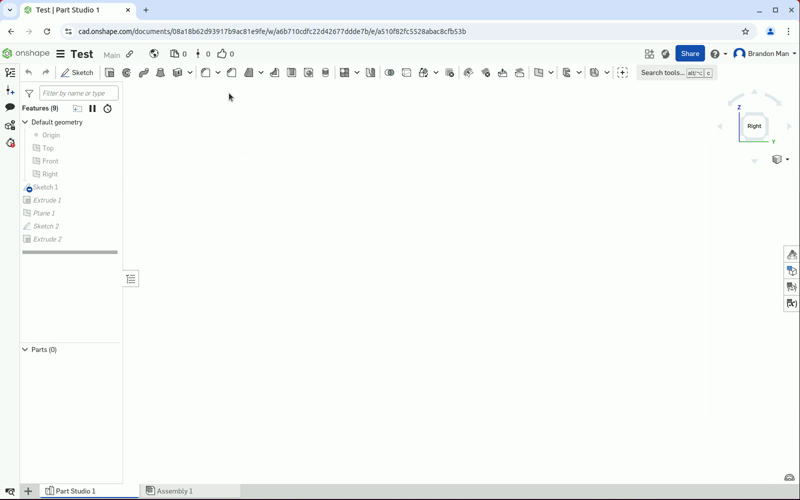
key(shift+s)
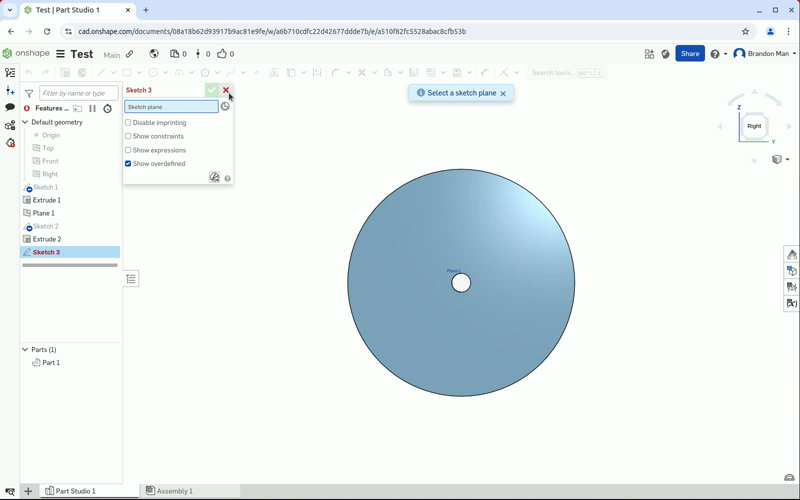
mouse_move(73, 215)
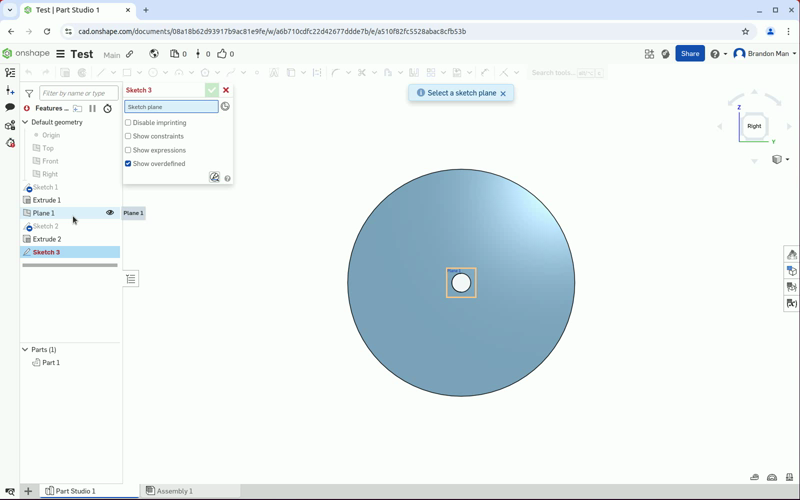
click(73, 215)
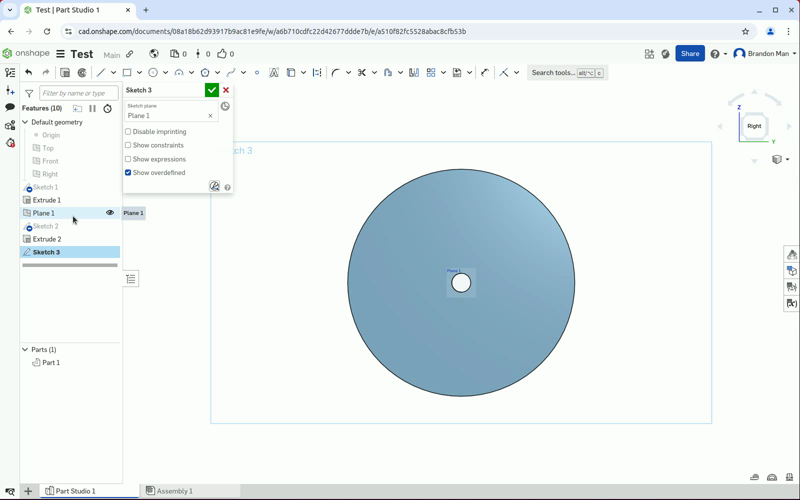
mouse_move(73, 352)
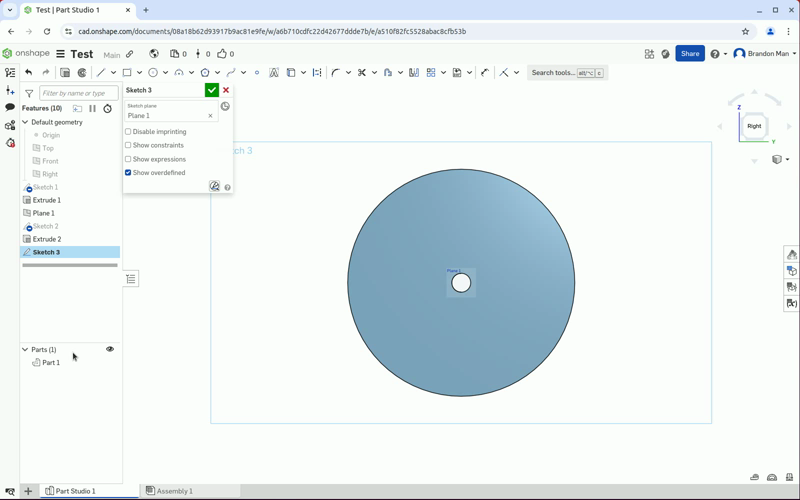
key(y)
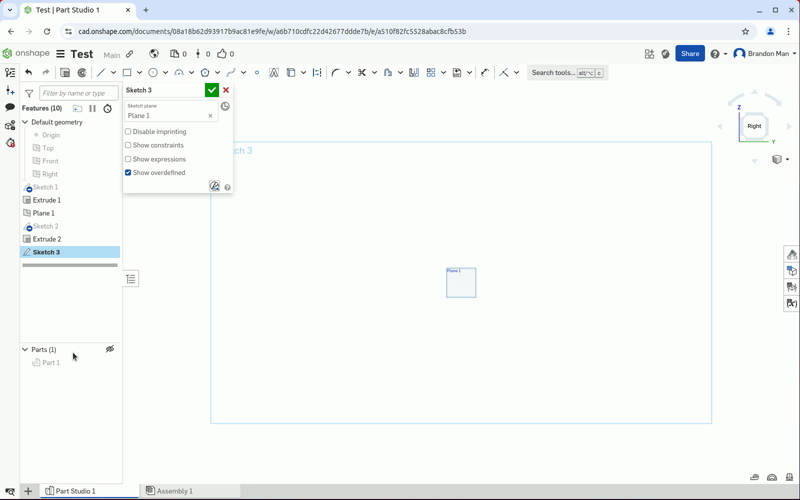
key(c)
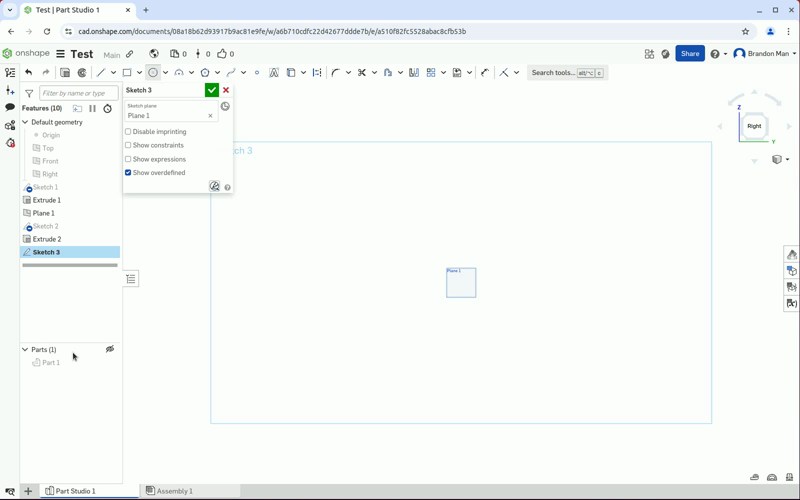
key_down(shift)
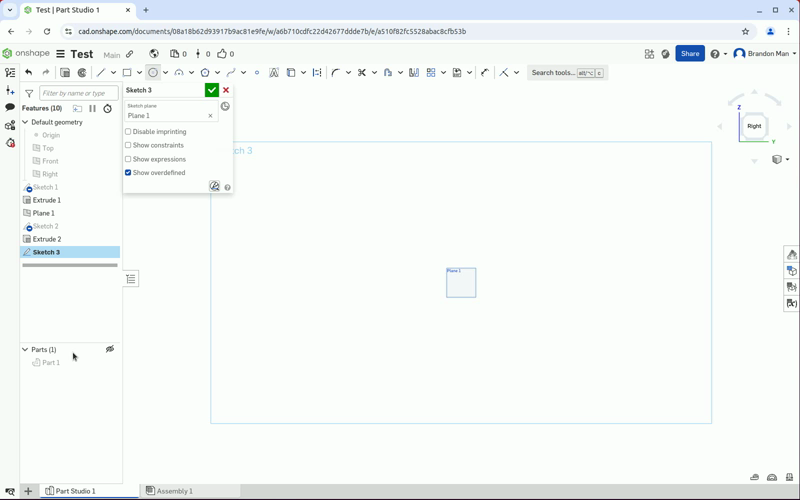
mouse_move(461, 282)
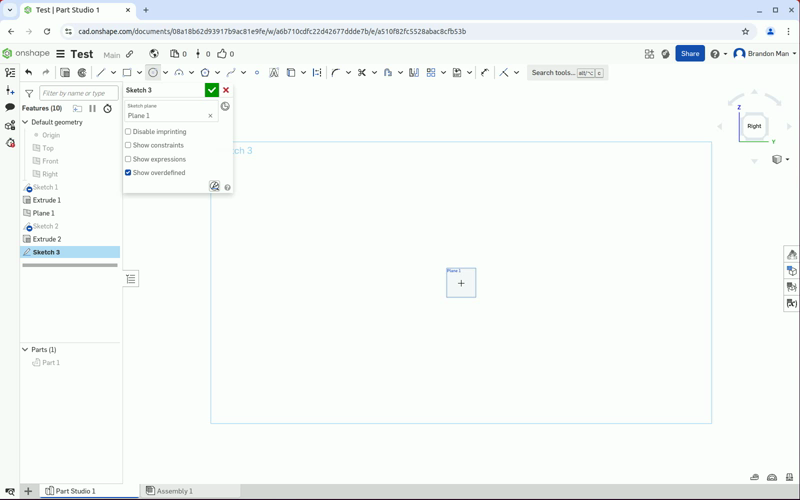
click(461, 282)
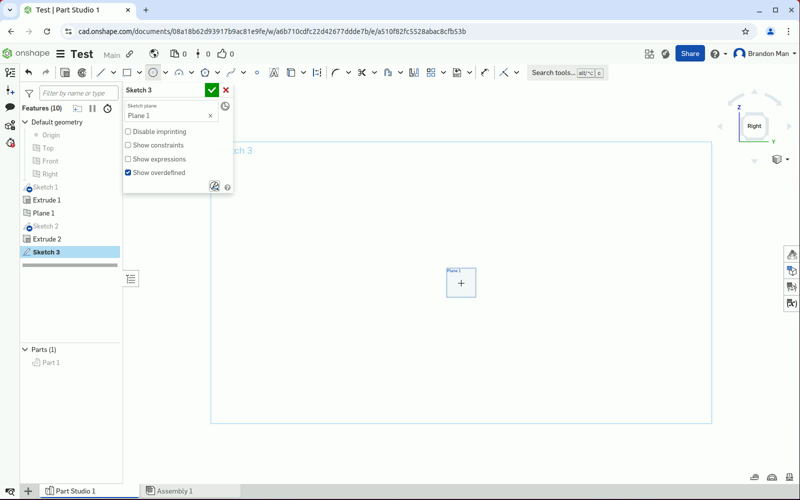
key_up(shift)
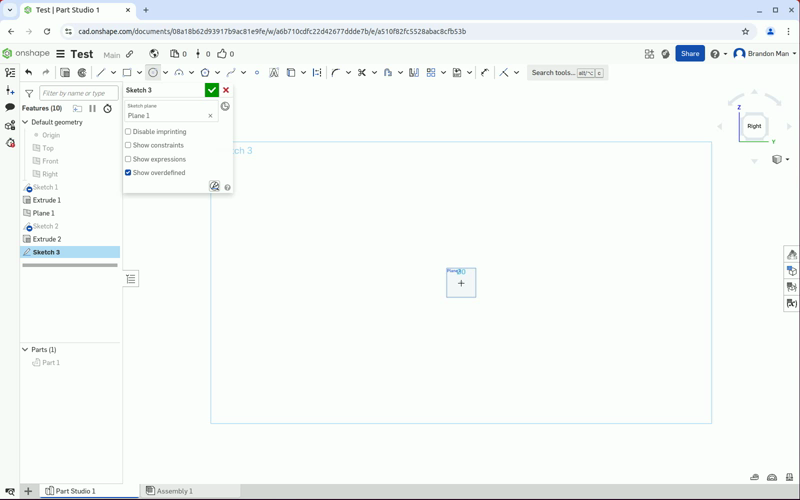
mouse_move(495, 282)
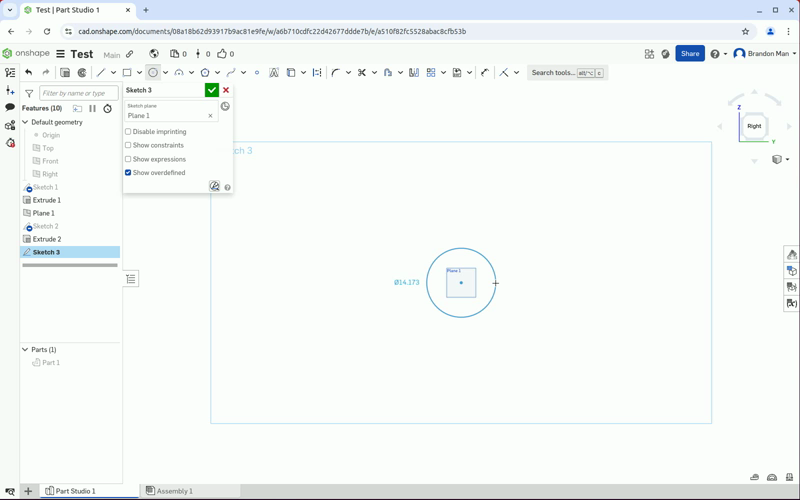
click(495, 282)
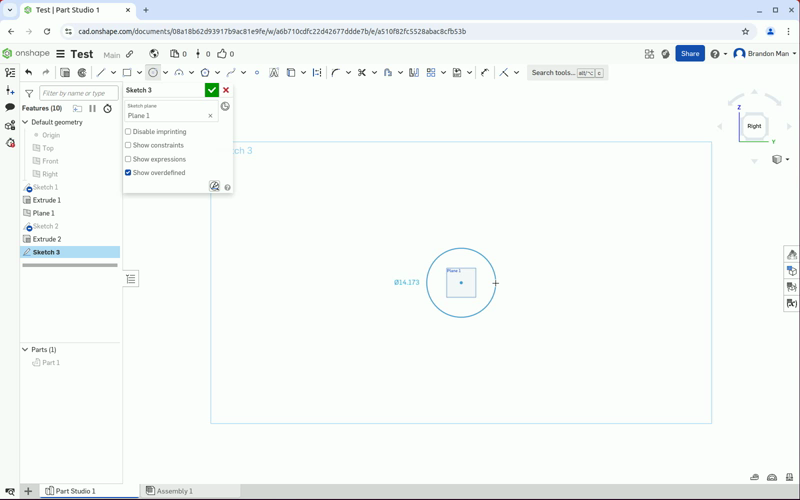
key(esc)
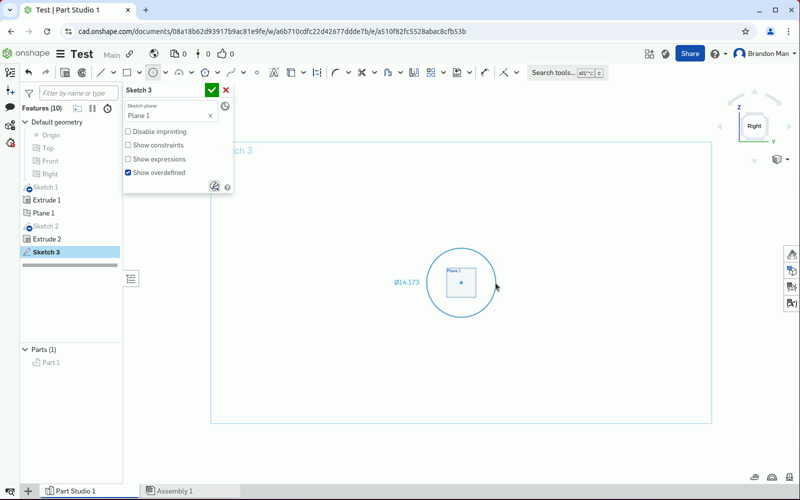
key(c)
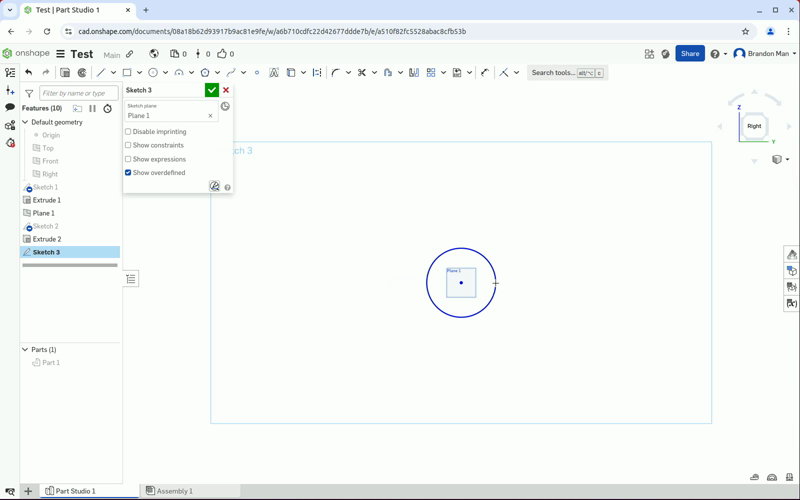
key_down(shift)
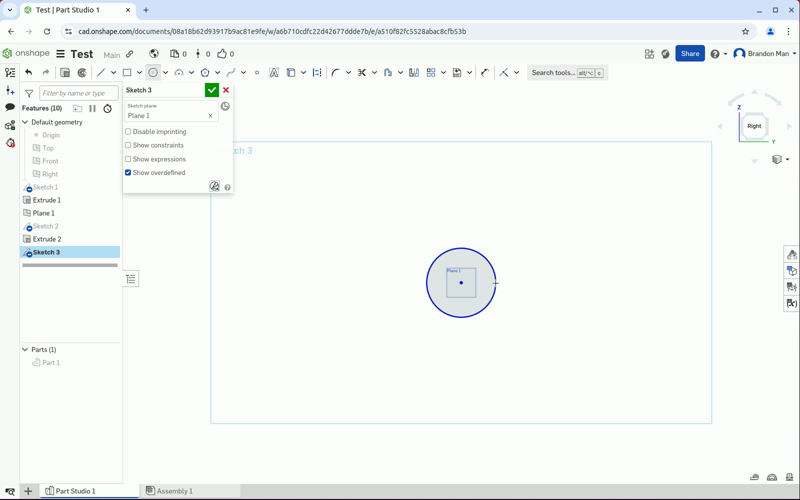
mouse_move(461, 282)
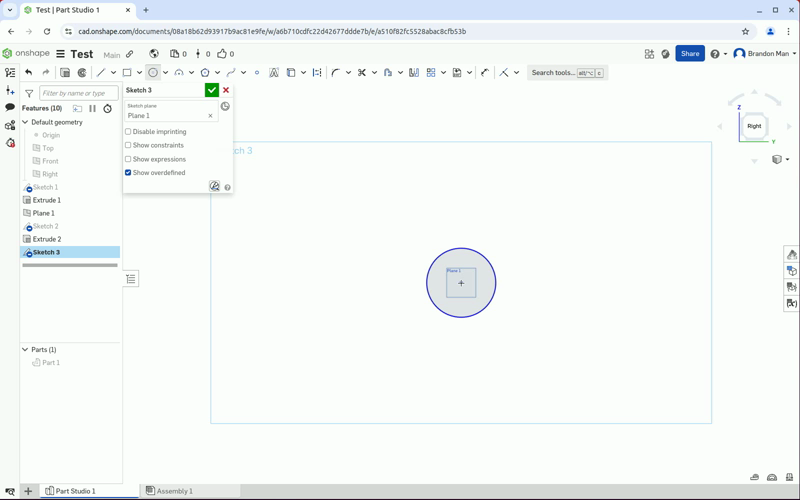
click(461, 282)
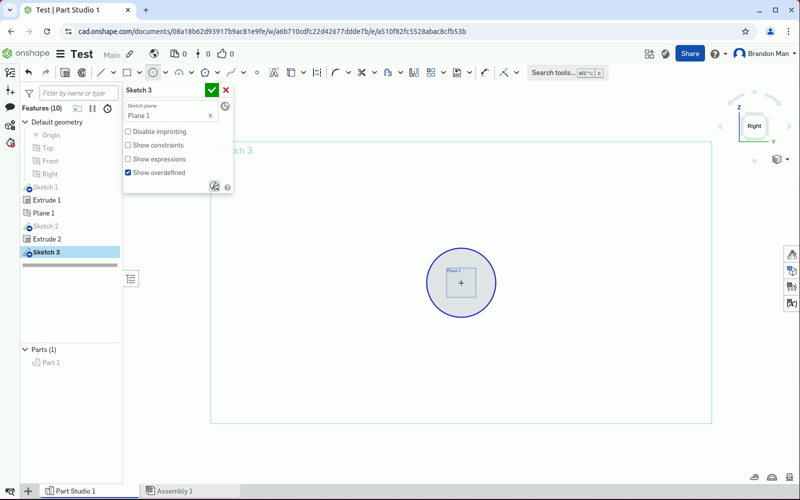
key_up(shift)
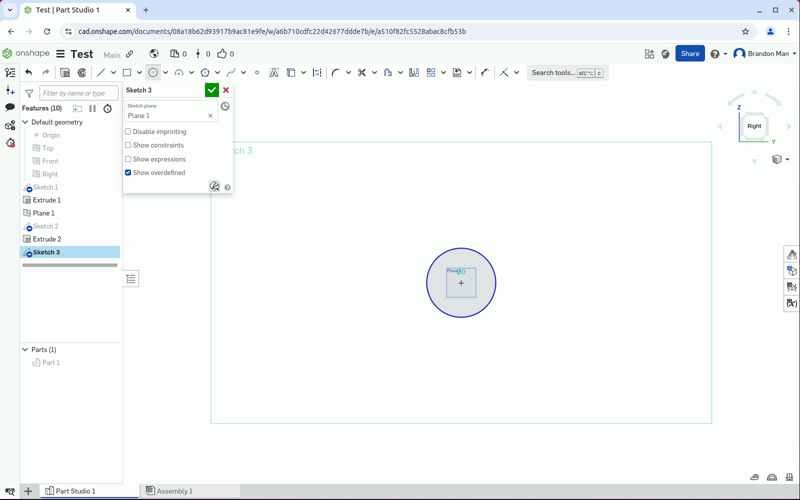
mouse_move(470, 282)
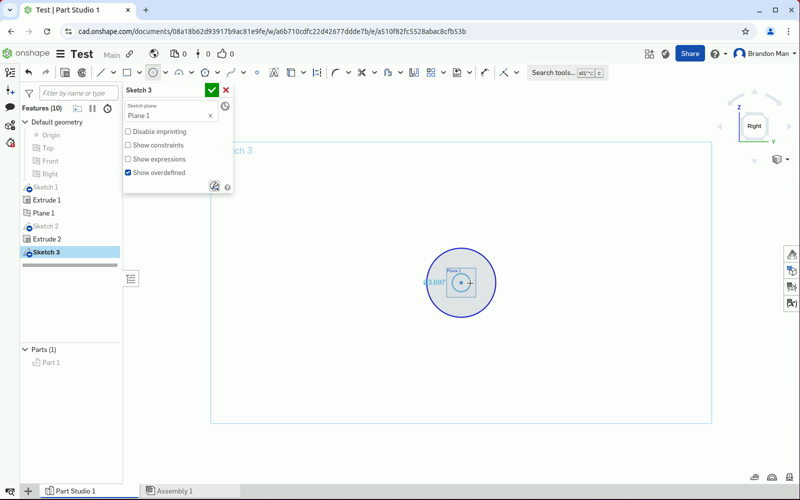
click(470, 282)
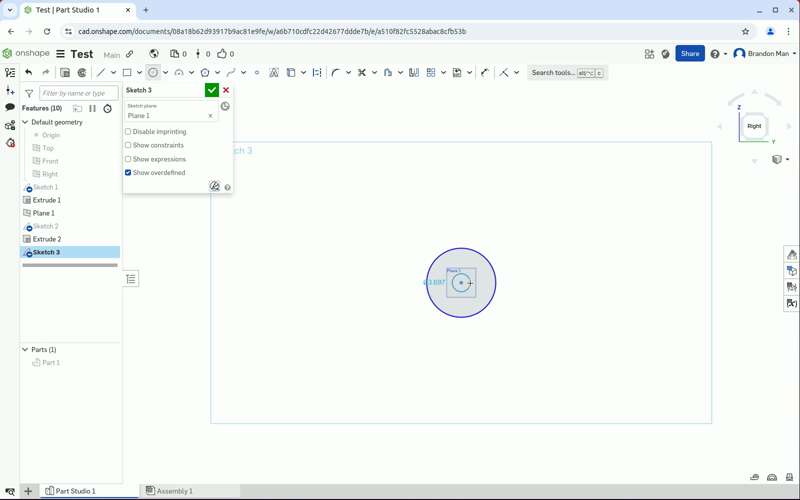
key(esc)
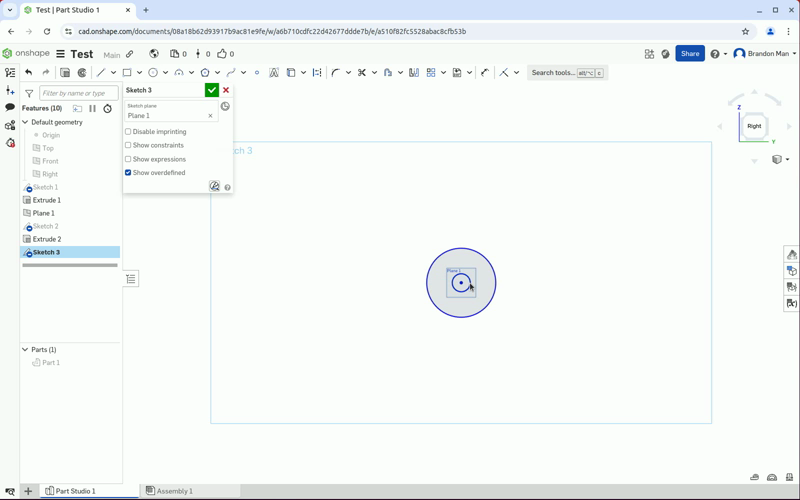
mouse_move(446, 289)
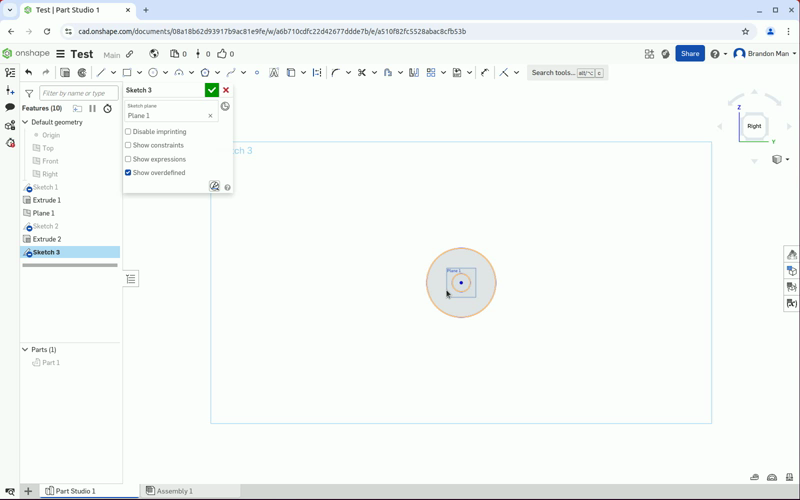
click(446, 289)
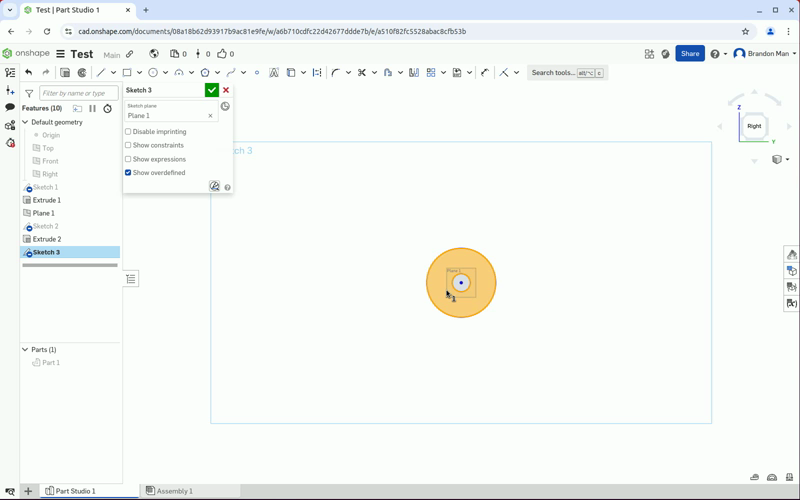
mouse_move(73, 352)
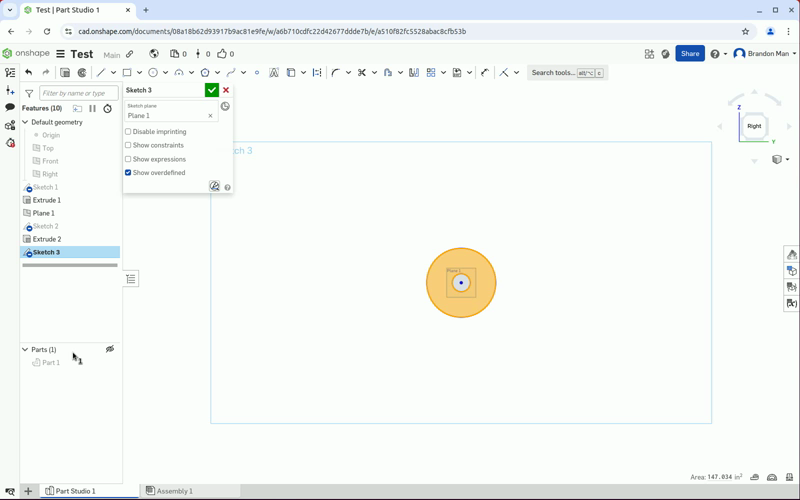
key(shift+y)
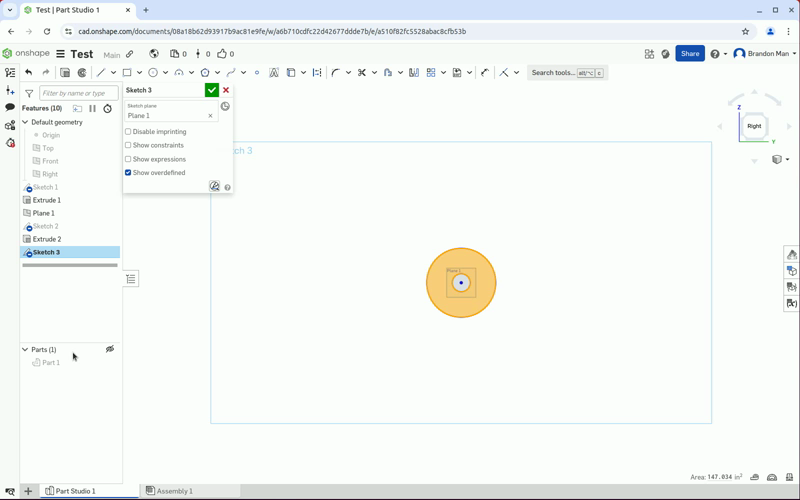
key(shift+e)
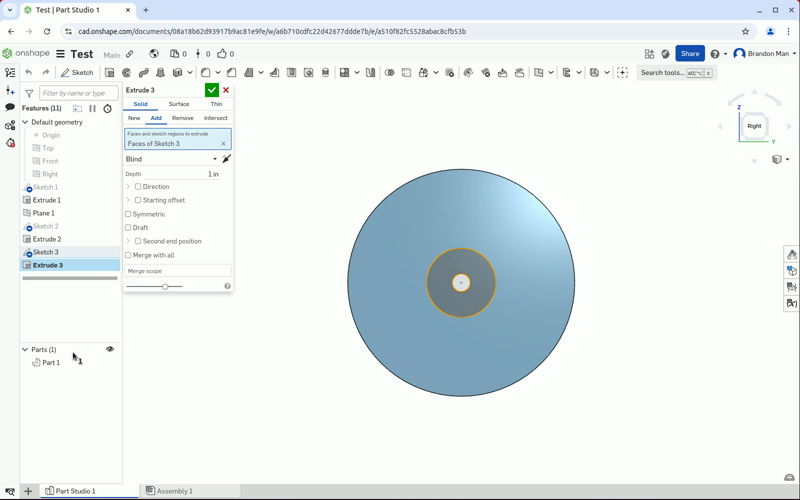
mouse_move(143, 106)
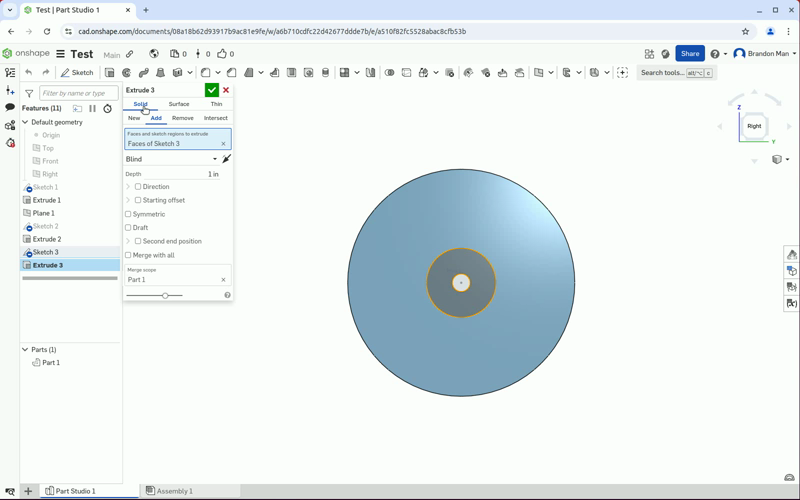
click(143, 106)
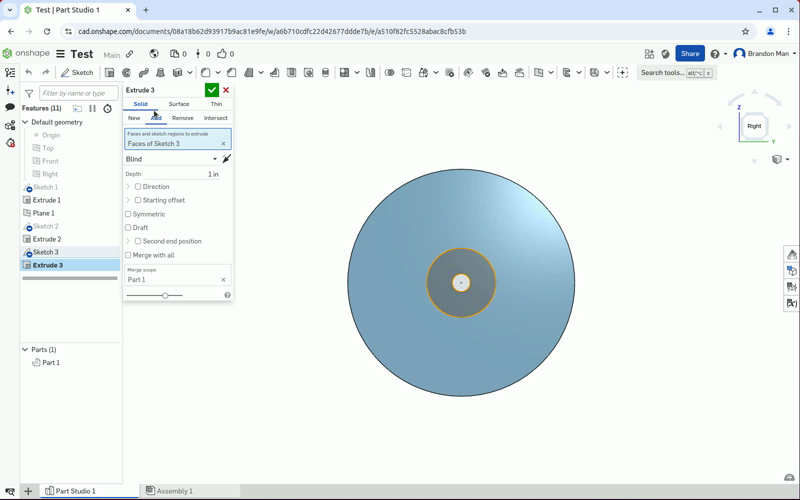
mouse_move(186, 120)
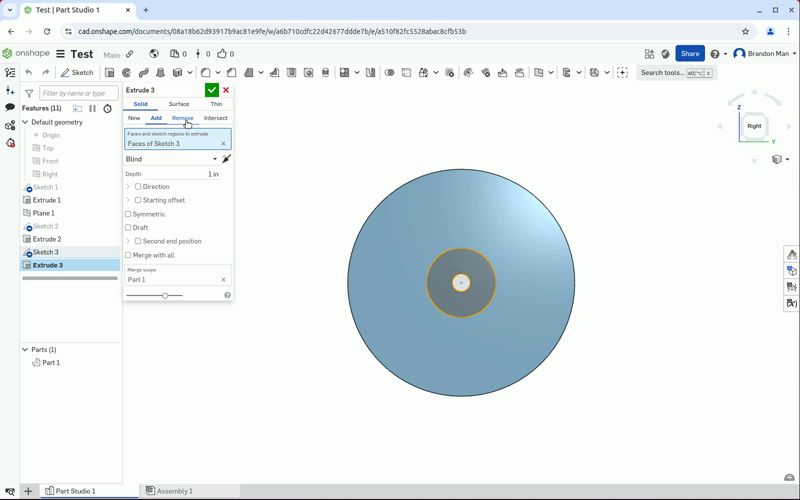
click(186, 120)
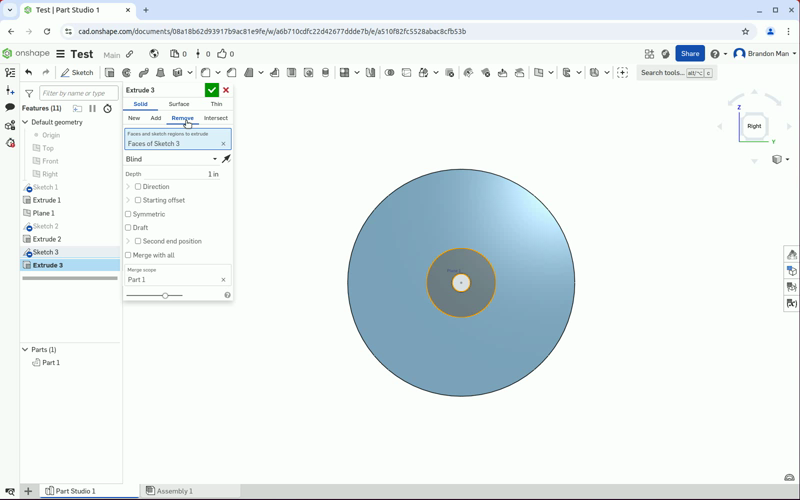
key(tab, 4)
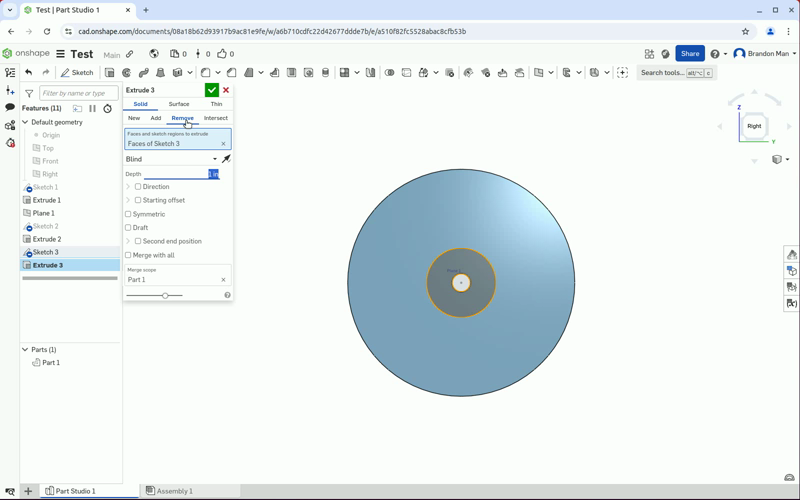
text(3.851)
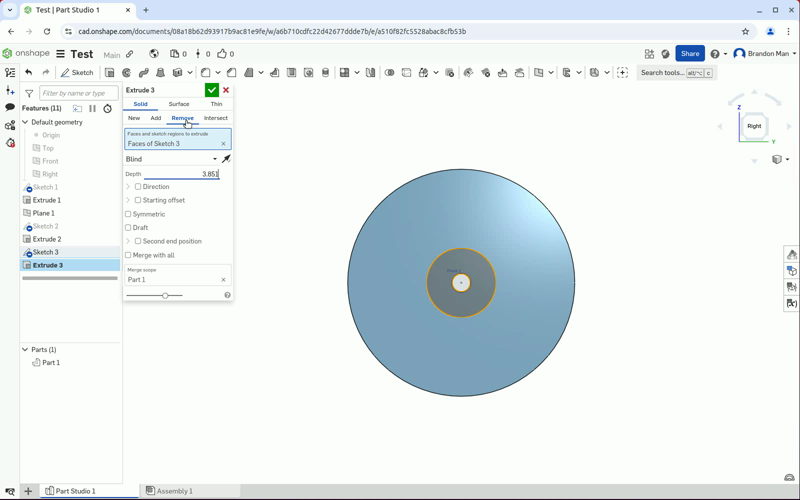
key(tab, 6)
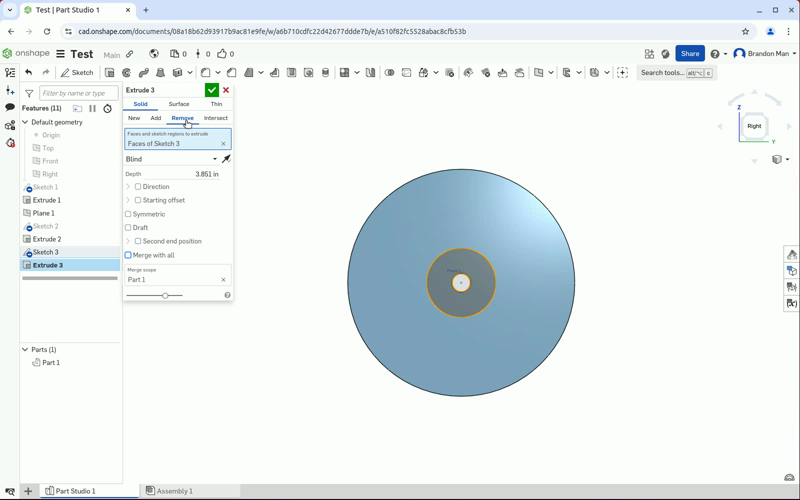
key(space)
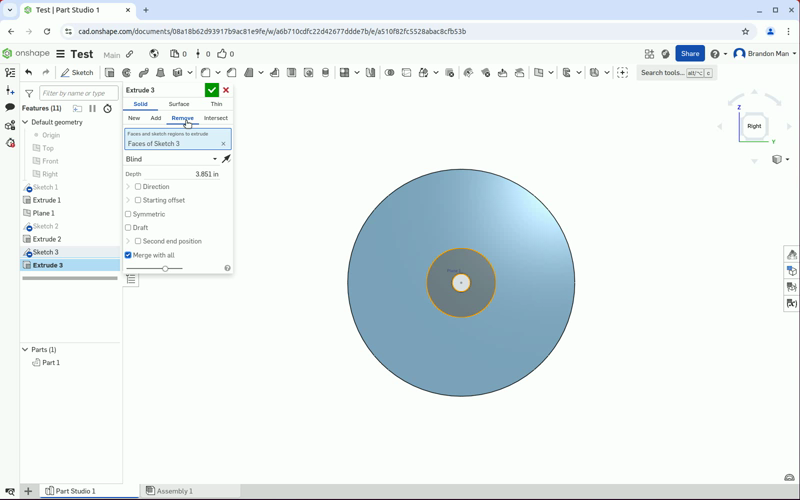
key(enter)
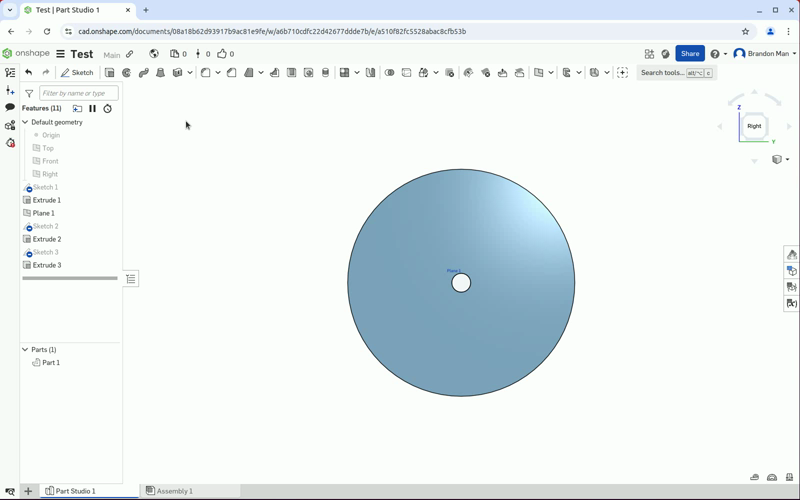
key(shift+h)
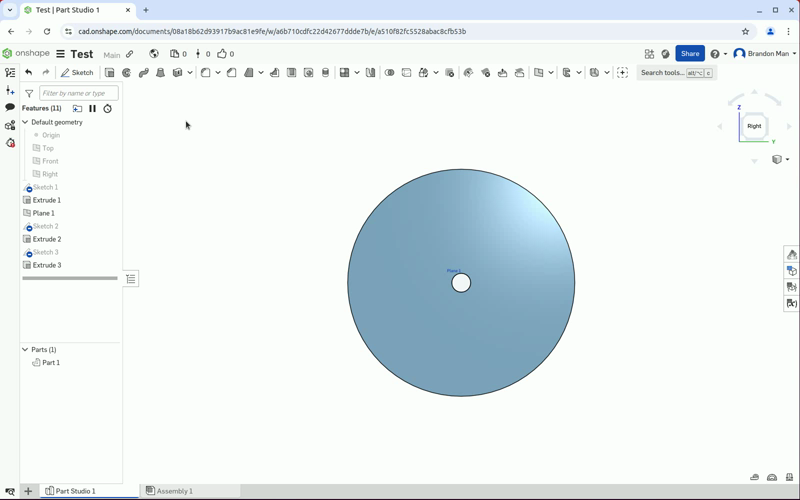
key(shift+h)
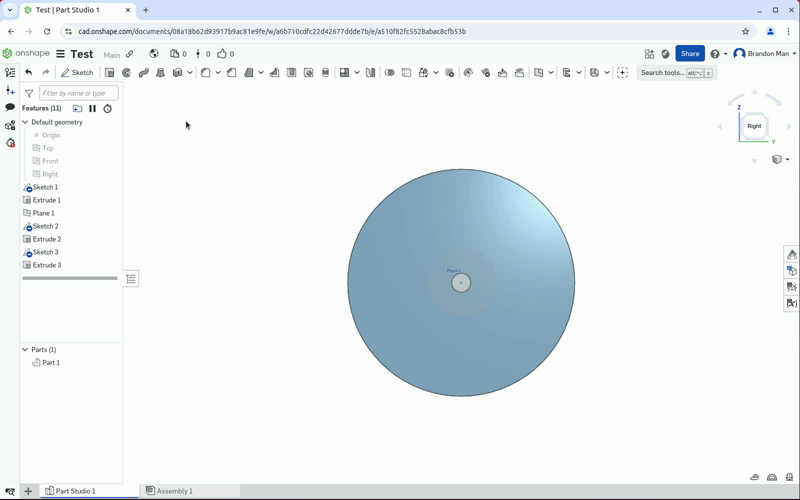
key(shift+7)
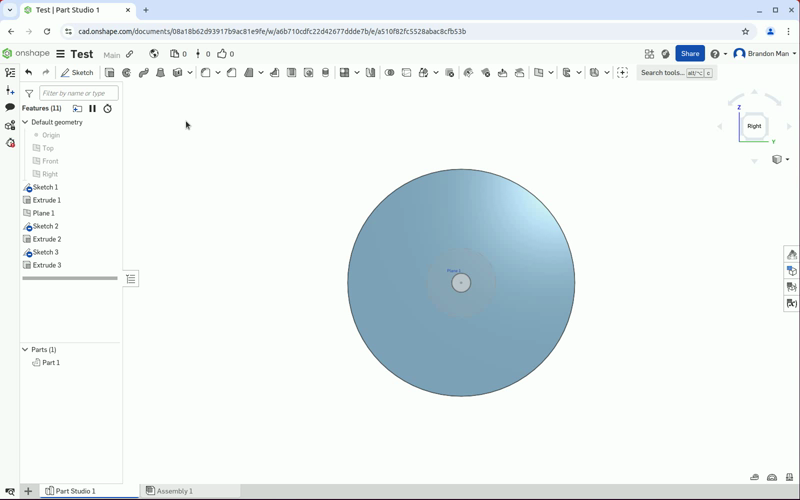
key(right, 2)
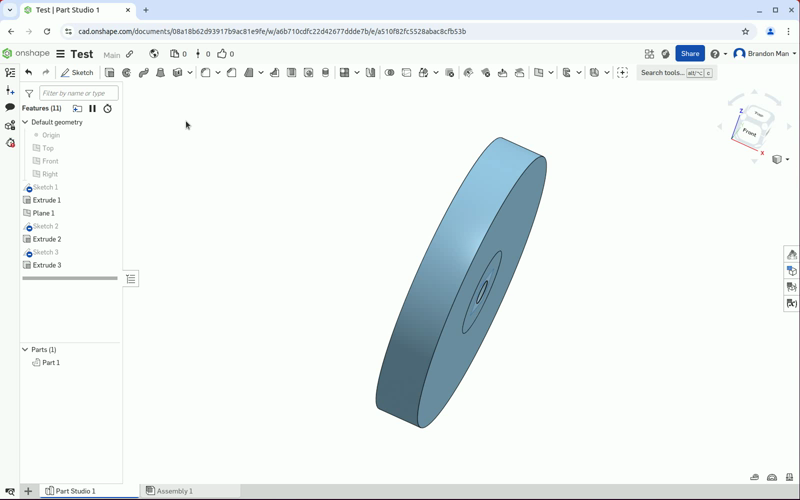
key(down, 2)
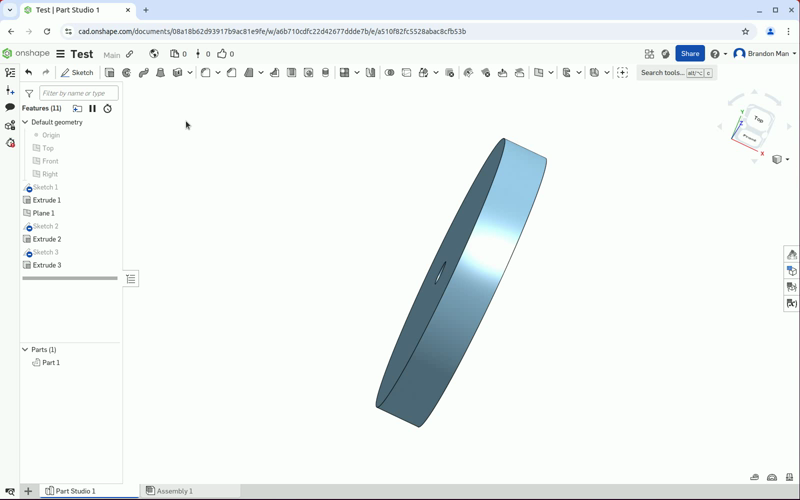
key(up, 2)
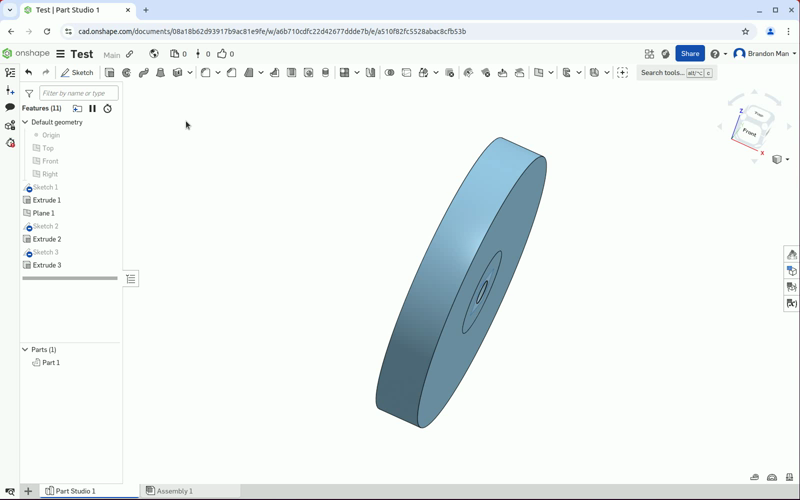
key(left, 2)
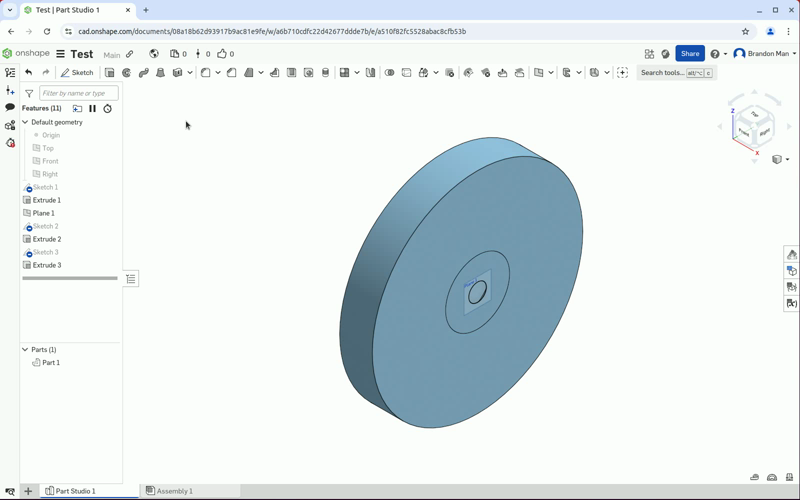
mouse_move(73, 189)
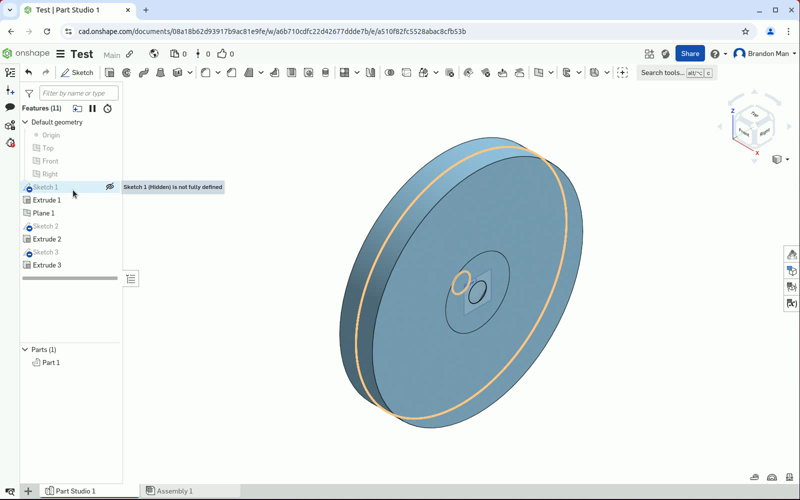
click(73, 189)